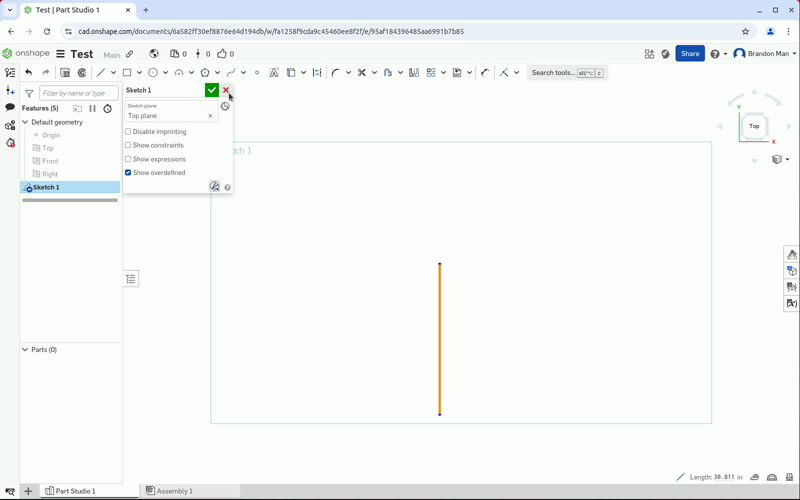
key(shift+h)
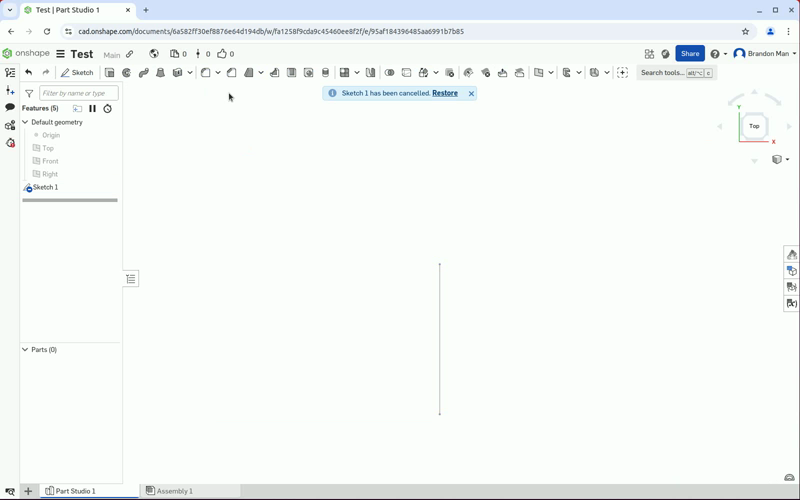
key(shift+s)
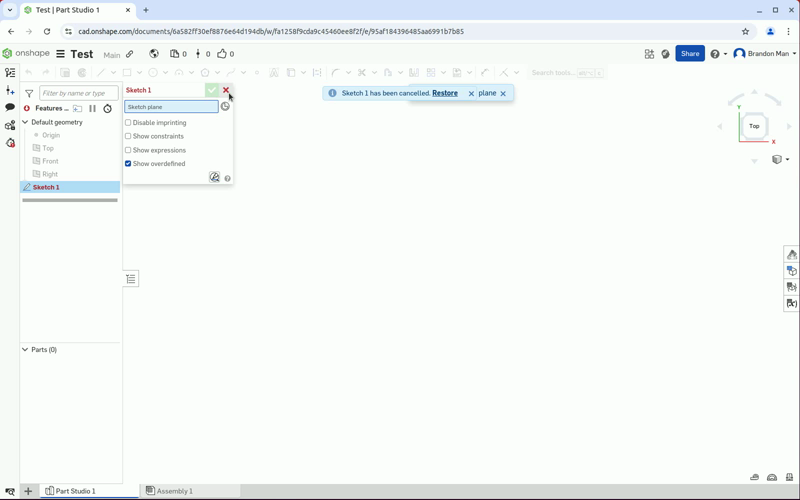
mouse_move(73, 150)
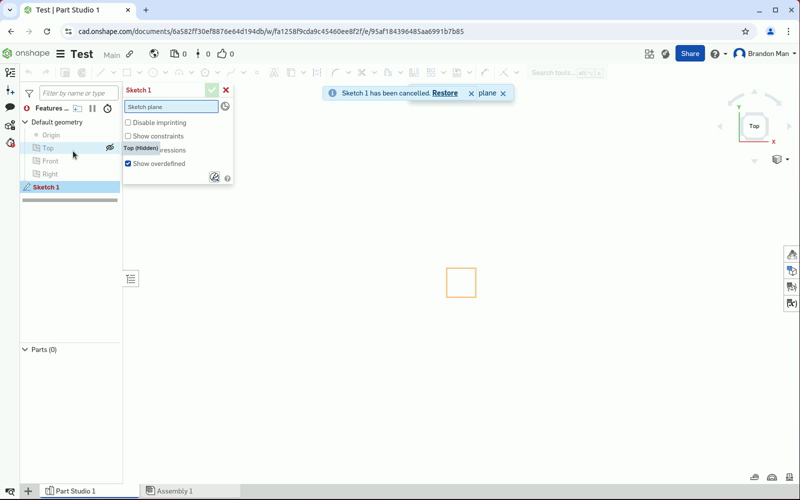
click(73, 150)
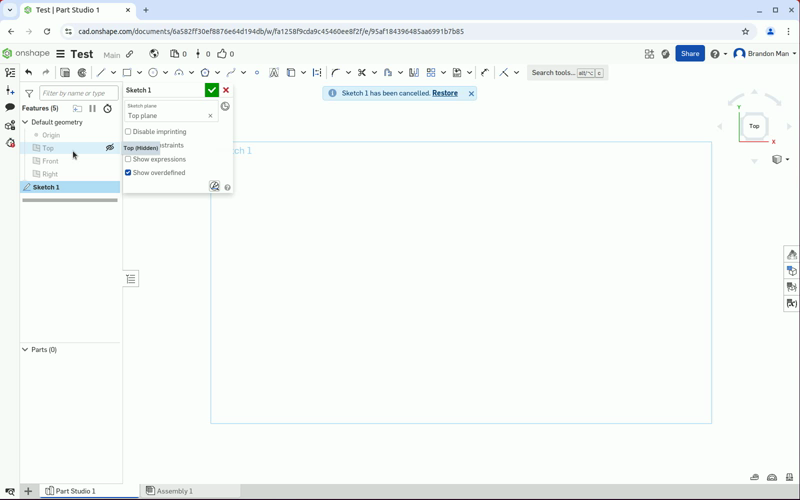
mouse_move(73, 352)
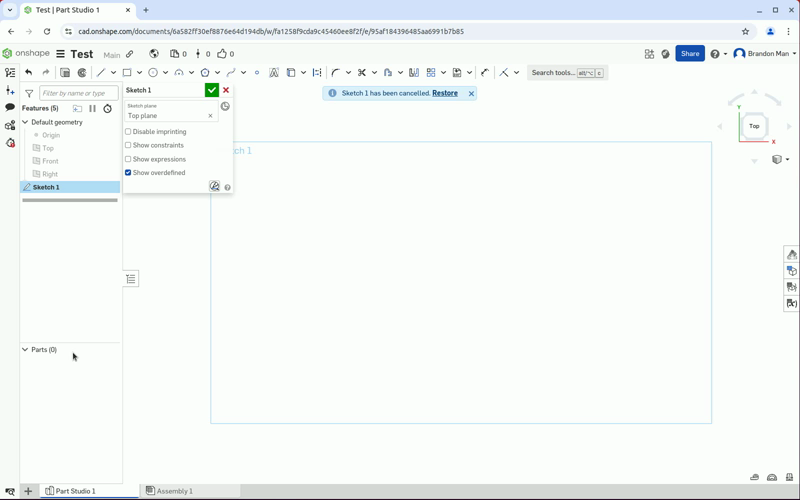
key(y)
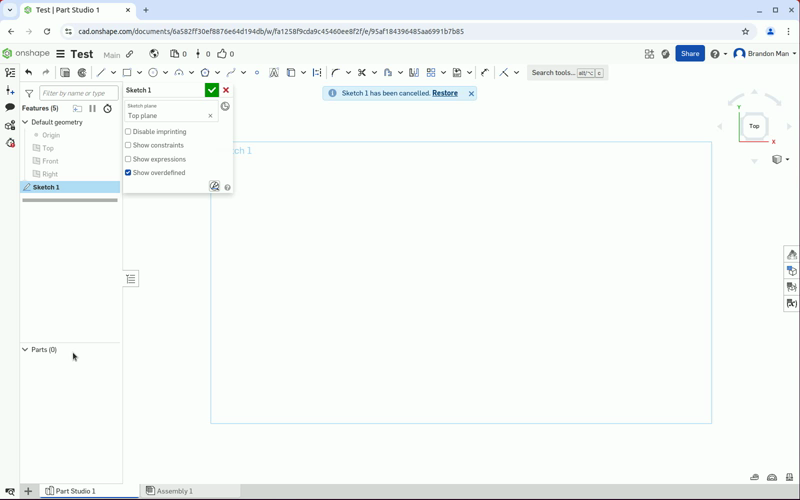
key(l)
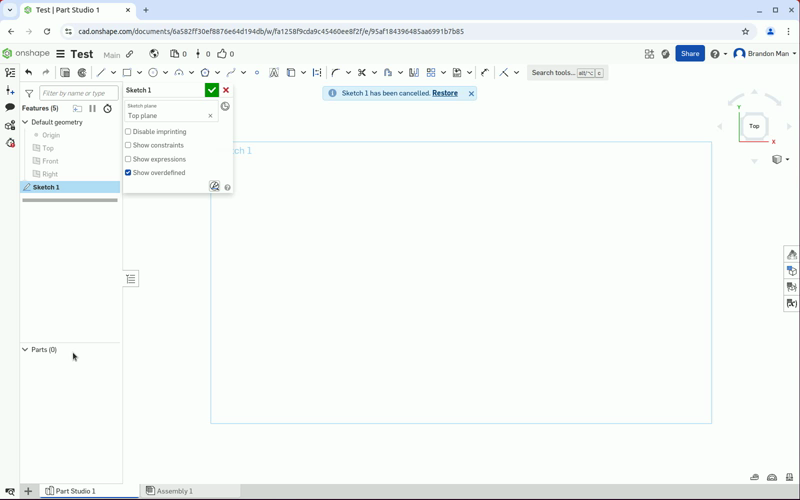
key_down(shift)
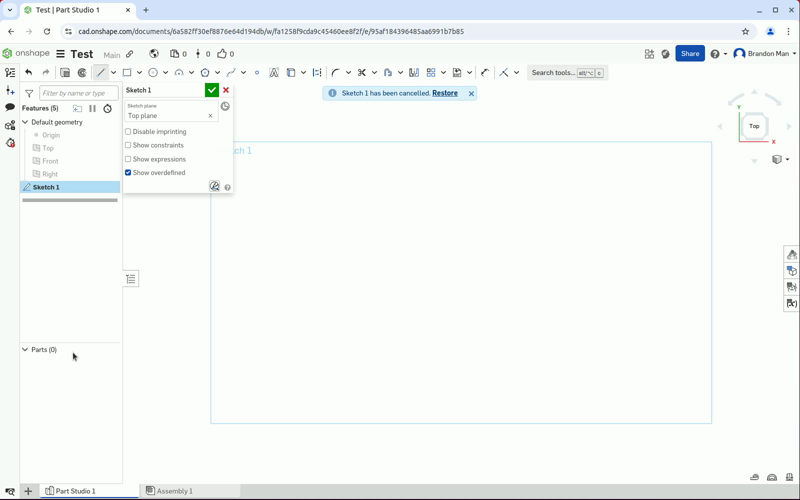
mouse_move(399, 281)
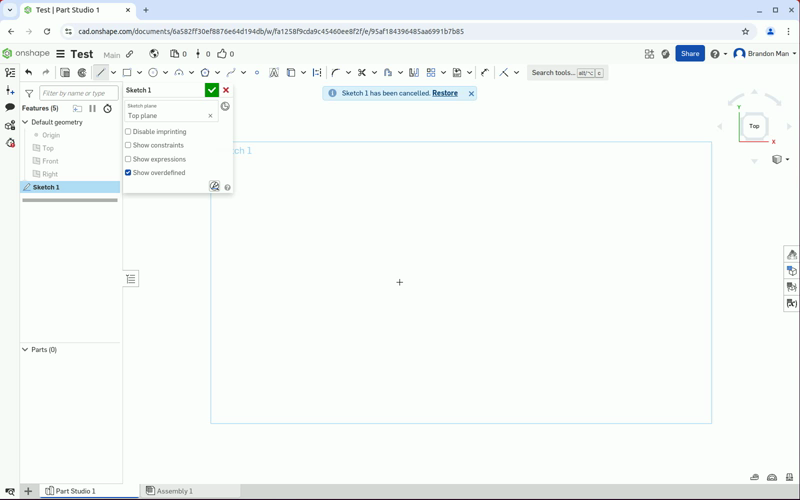
click(399, 281)
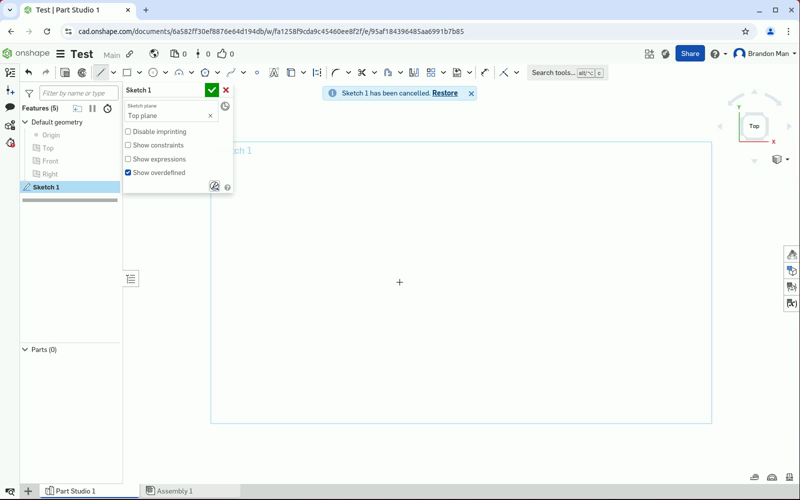
key_up(shift)
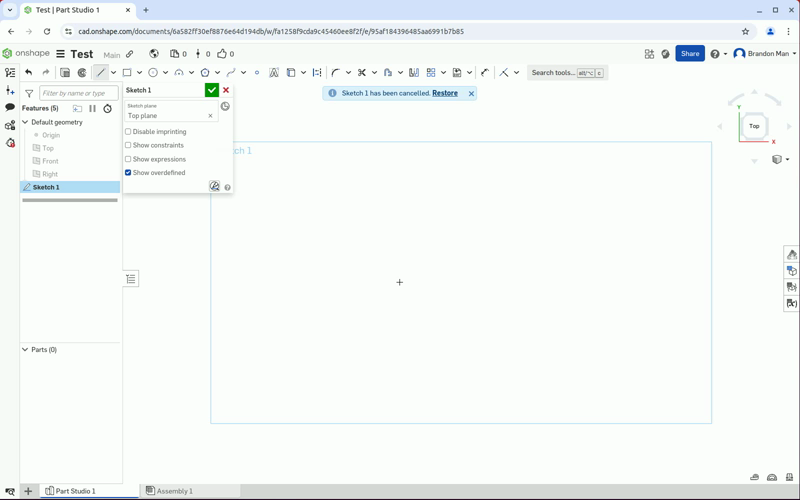
key_down(shift)
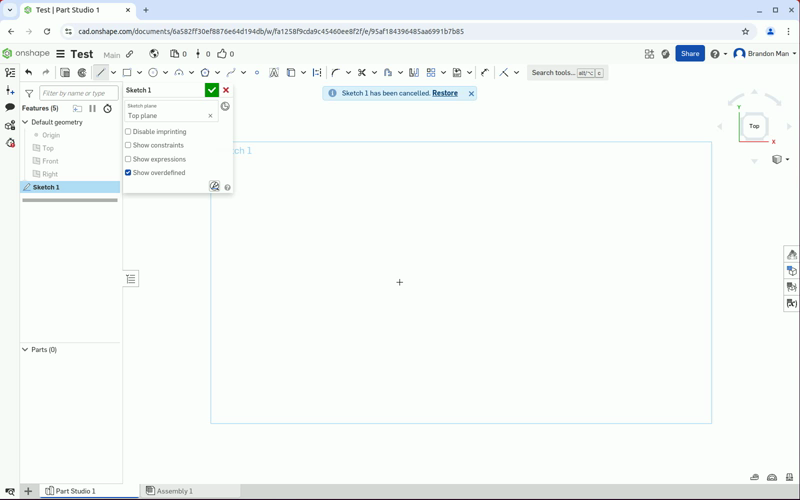
mouse_move(572, 281)
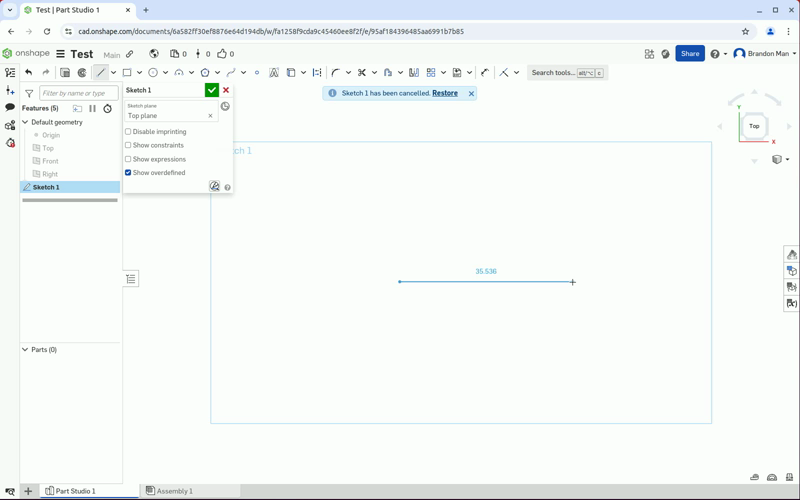
click(572, 281)
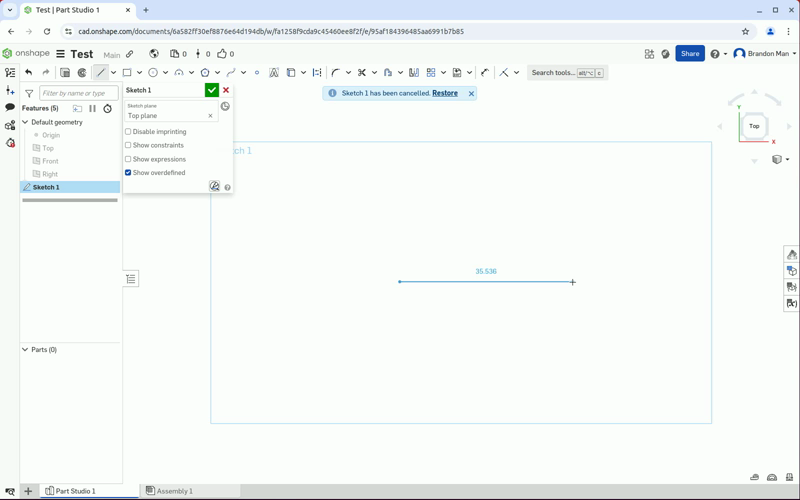
key_up(shift)
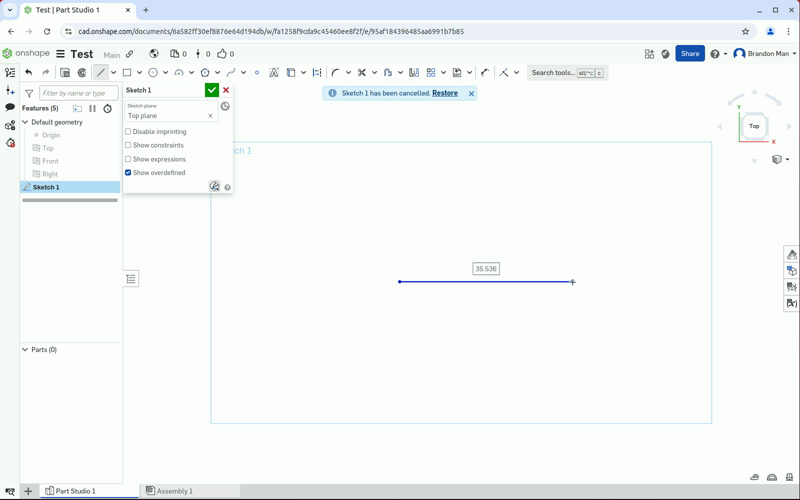
key_down(shift)
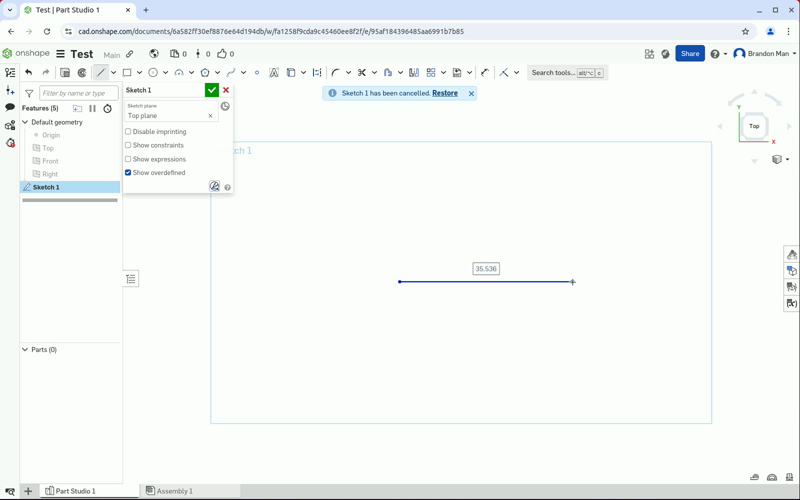
mouse_move(589, 281)
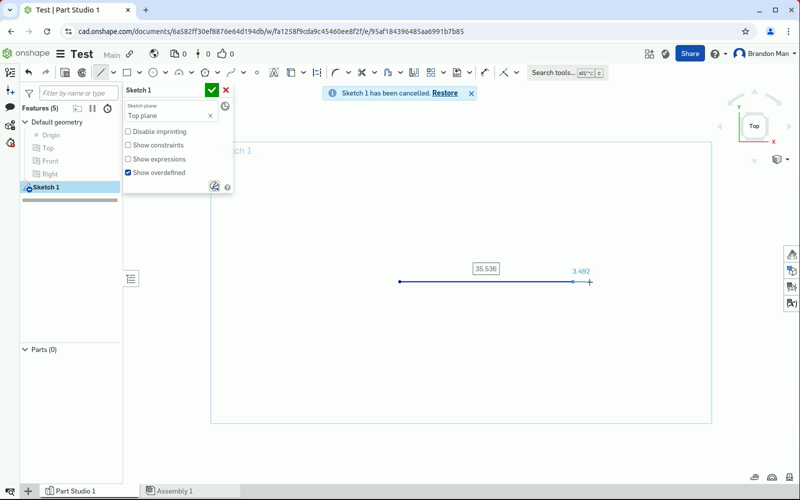
mouse_move(572, 274)
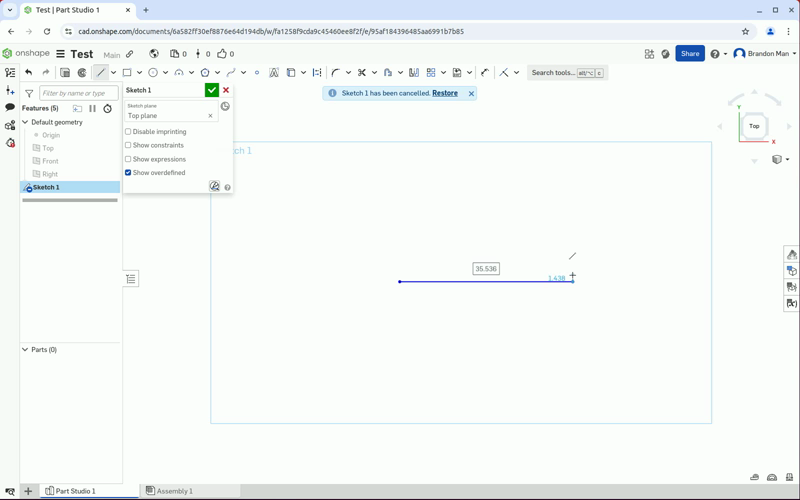
scroll(6)
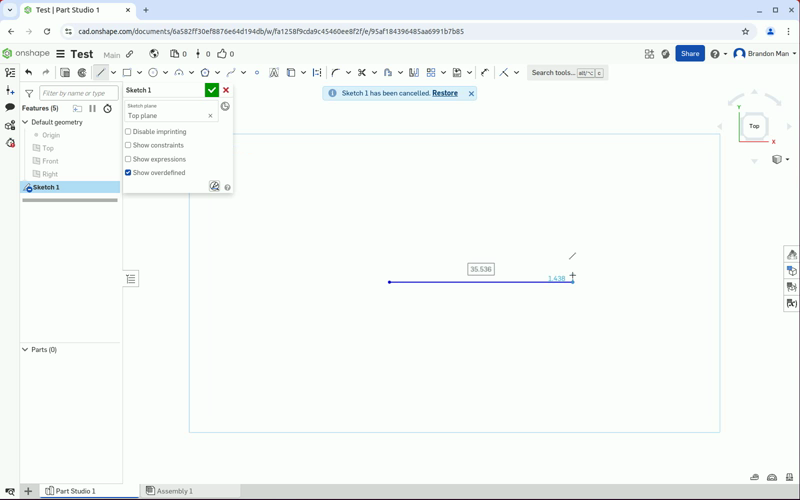
scroll(6)
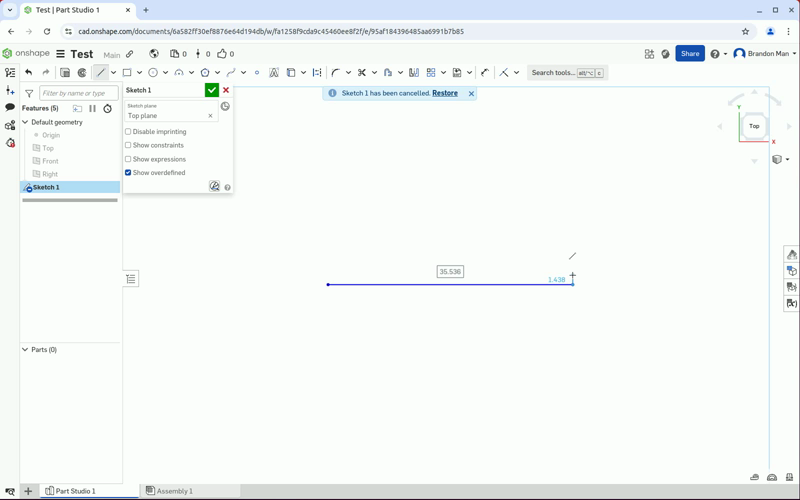
scroll(6)
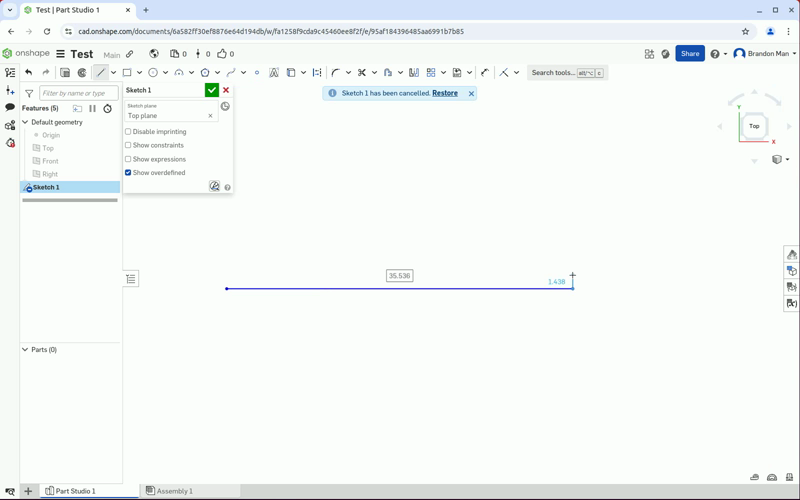
scroll(6)
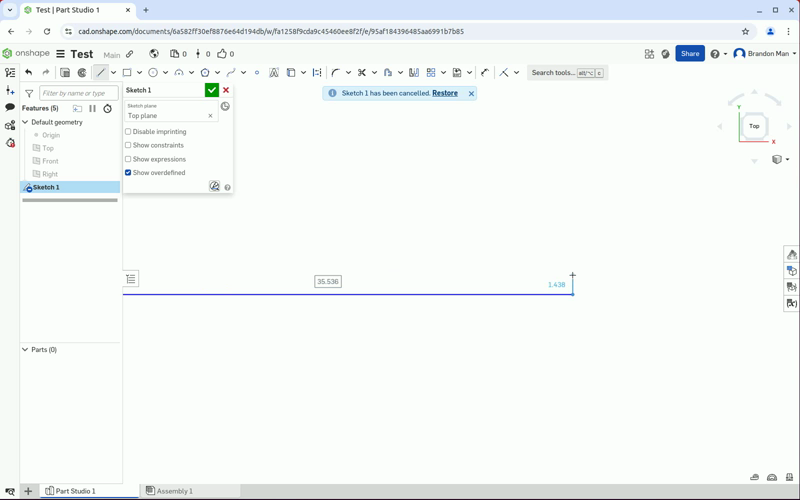
scroll(6)
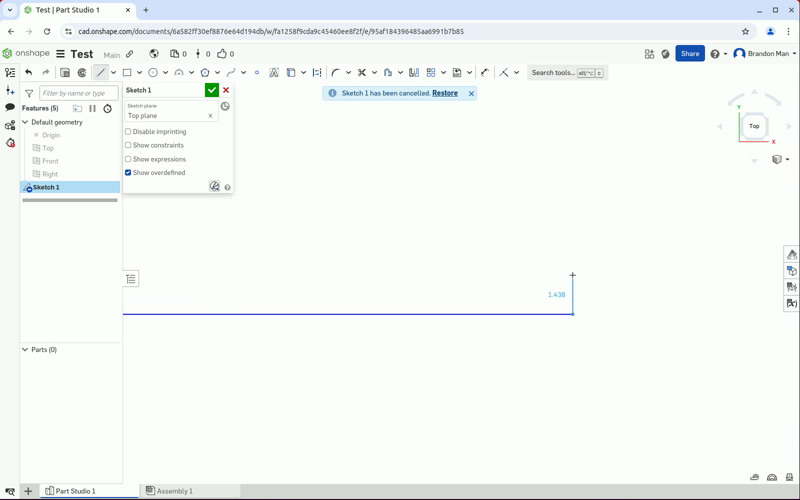
scroll(6)
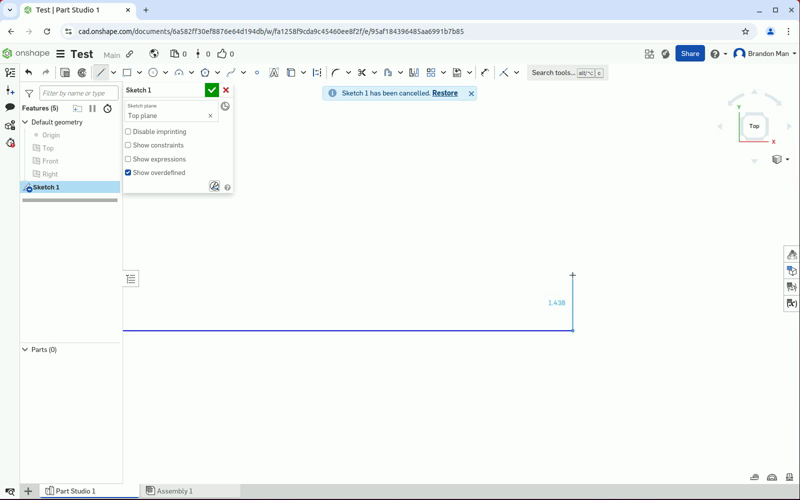
scroll(6)
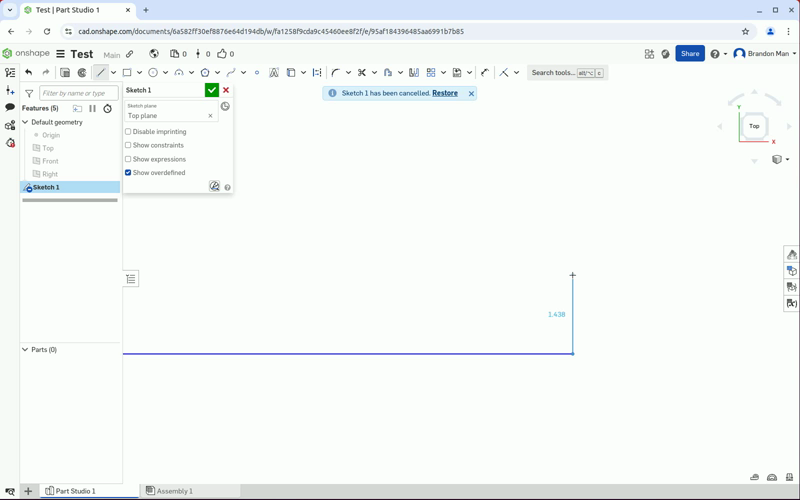
click(572, 274)
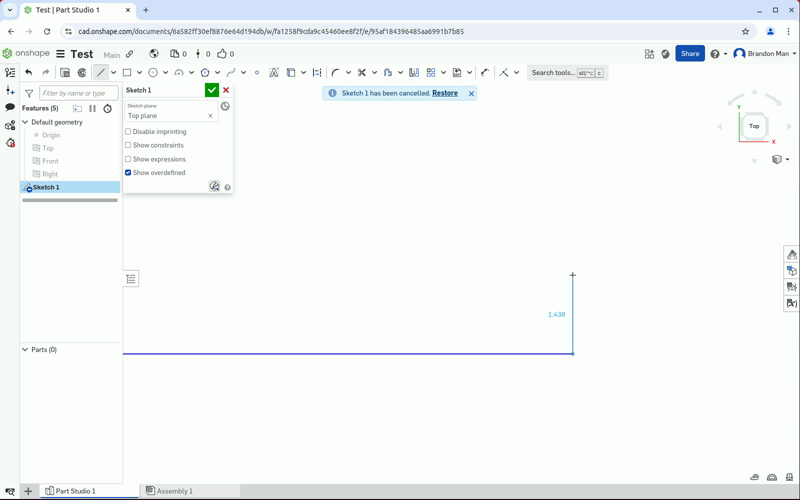
scroll(-6)
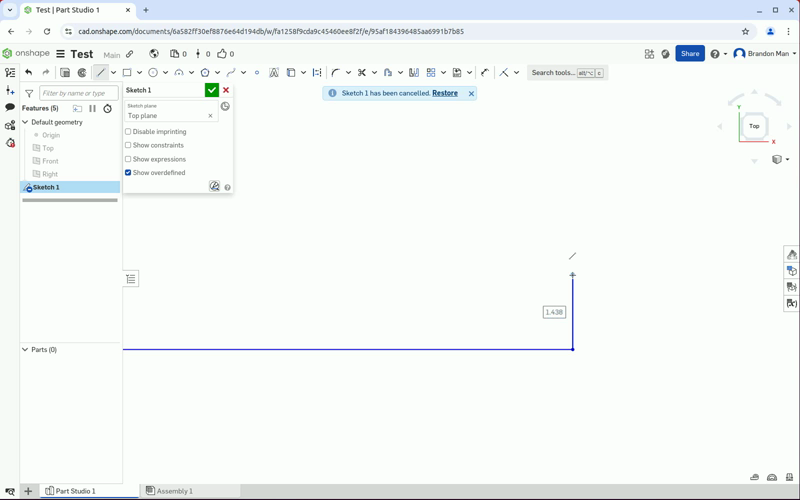
scroll(-6)
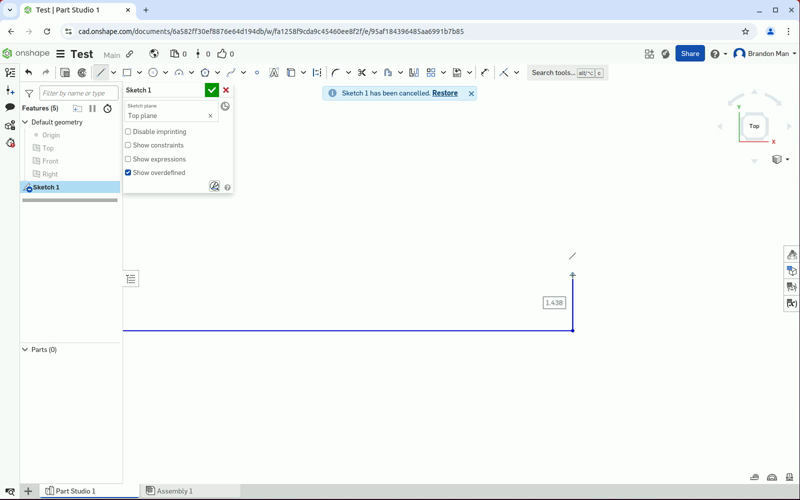
scroll(-6)
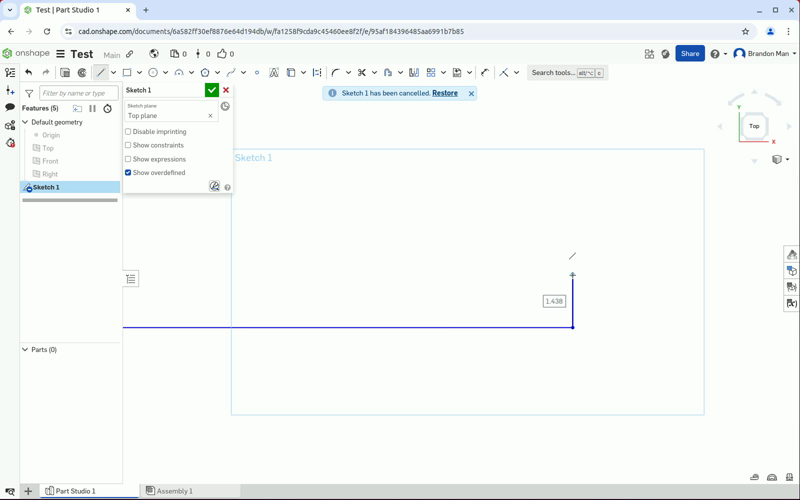
scroll(-6)
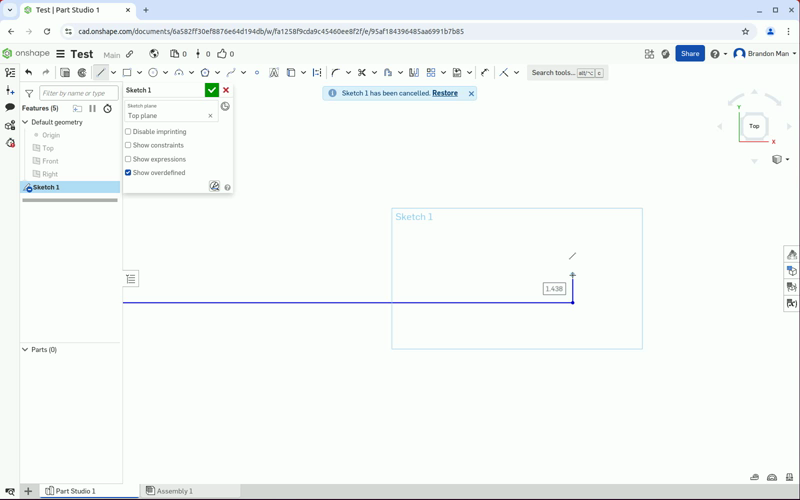
scroll(-6)
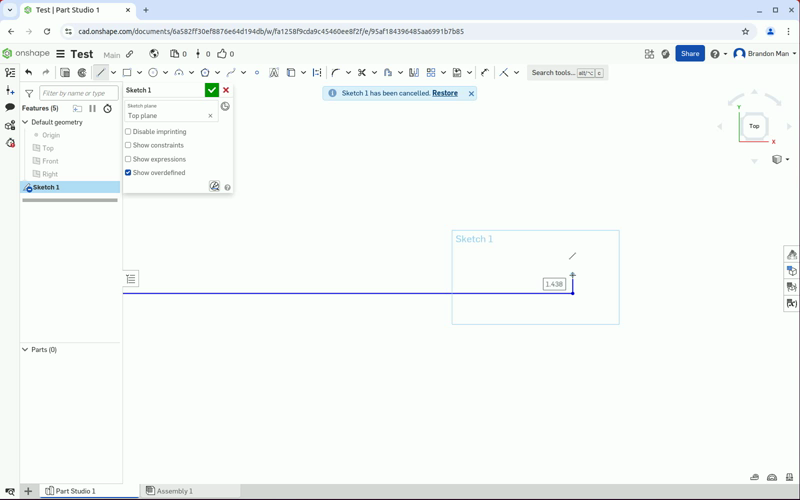
scroll(-6)
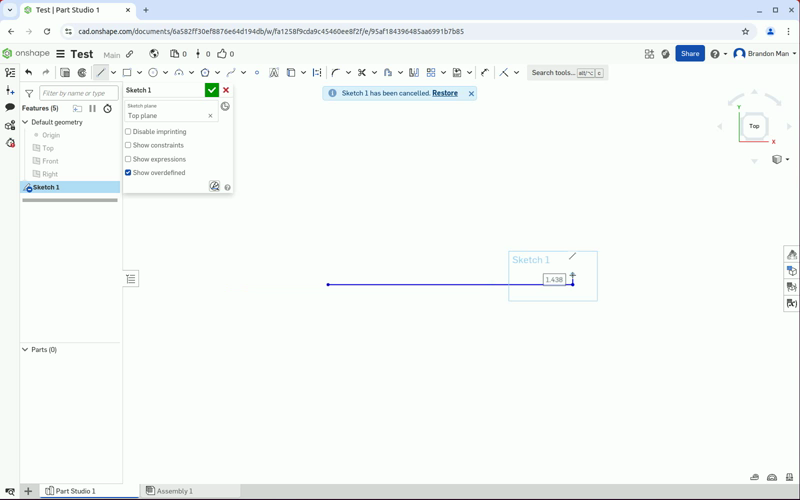
scroll(-6)
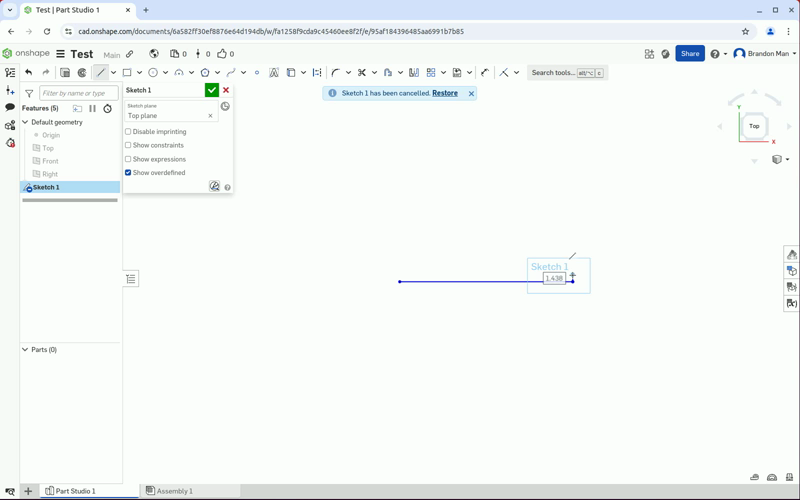
key_up(shift)
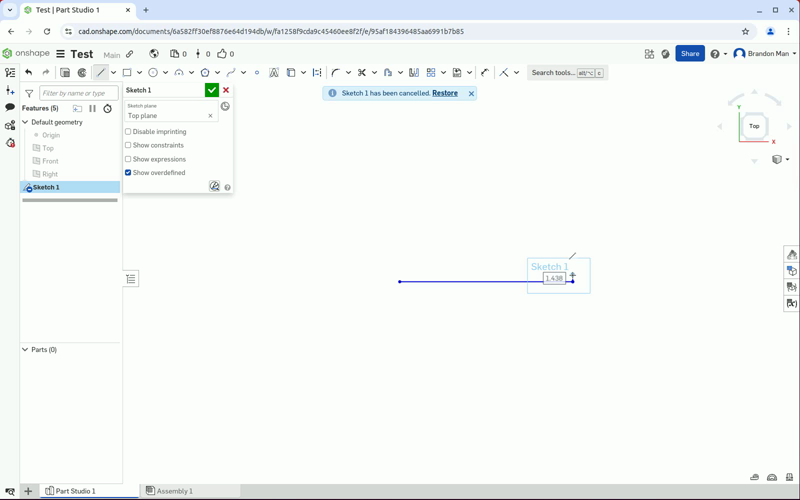
key_down(shift)
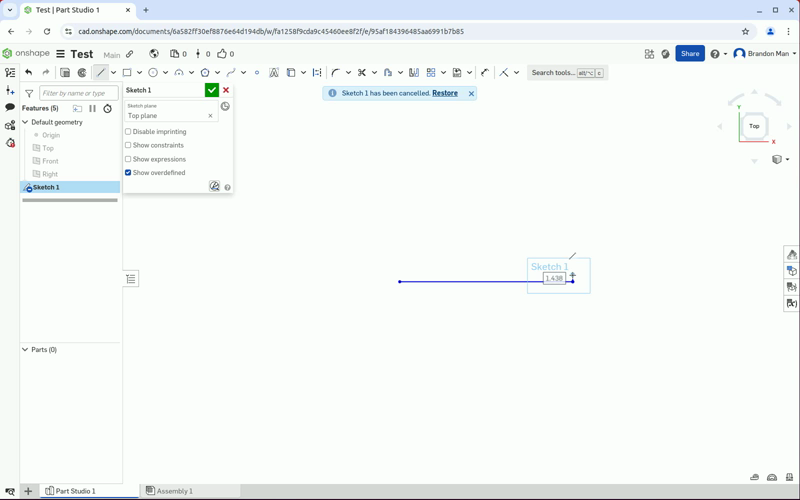
mouse_move(399, 274)
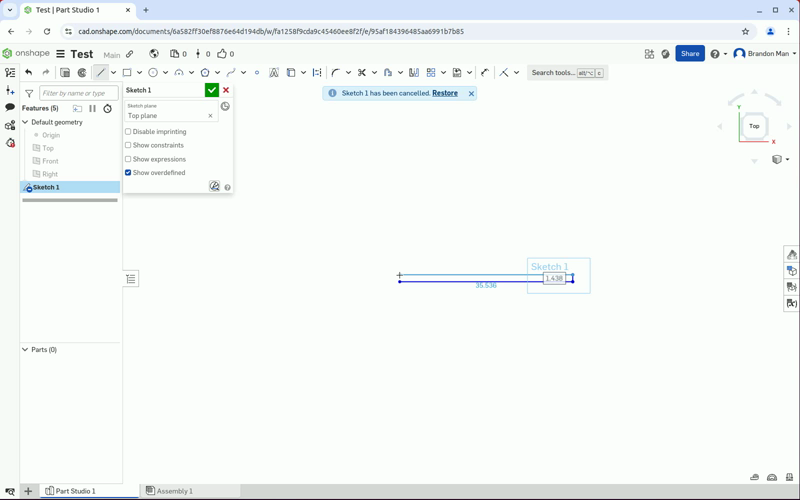
click(399, 274)
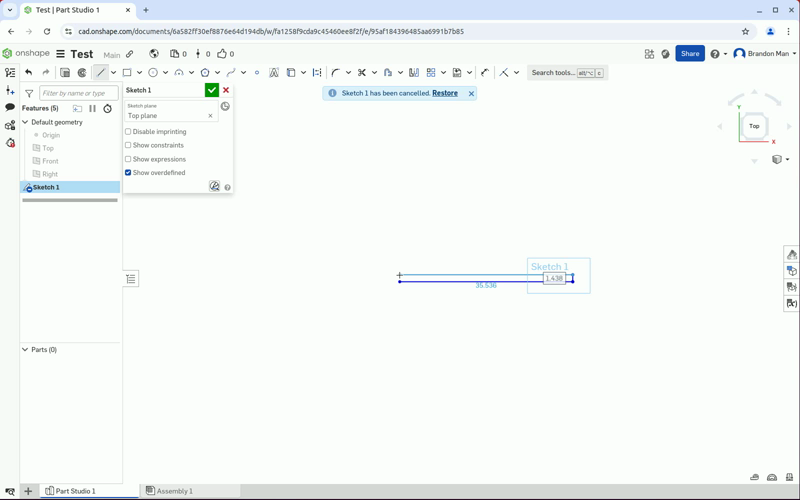
key_up(shift)
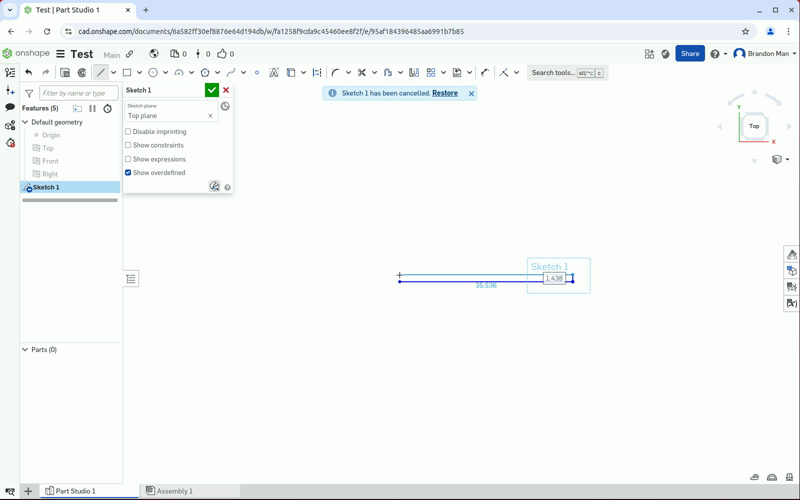
mouse_move(429, 274)
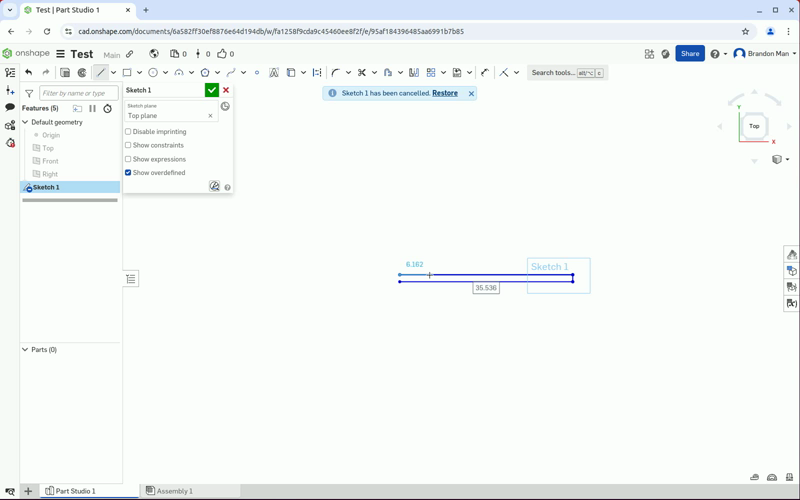
key_down(shift)
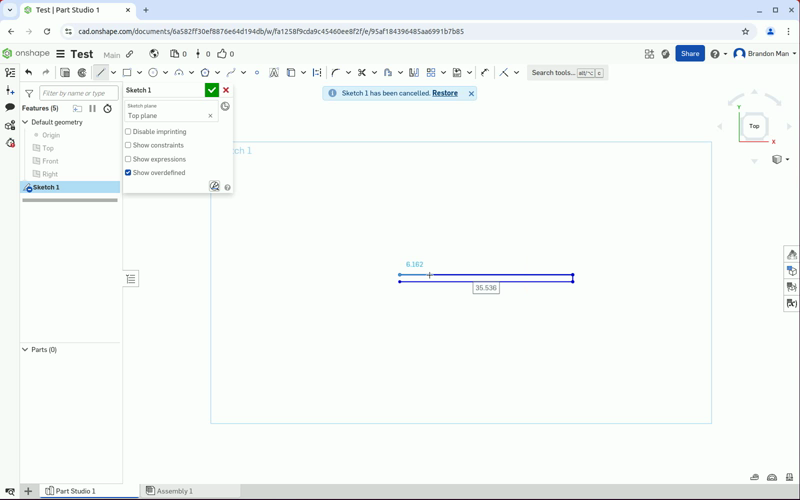
mouse_move(399, 281)
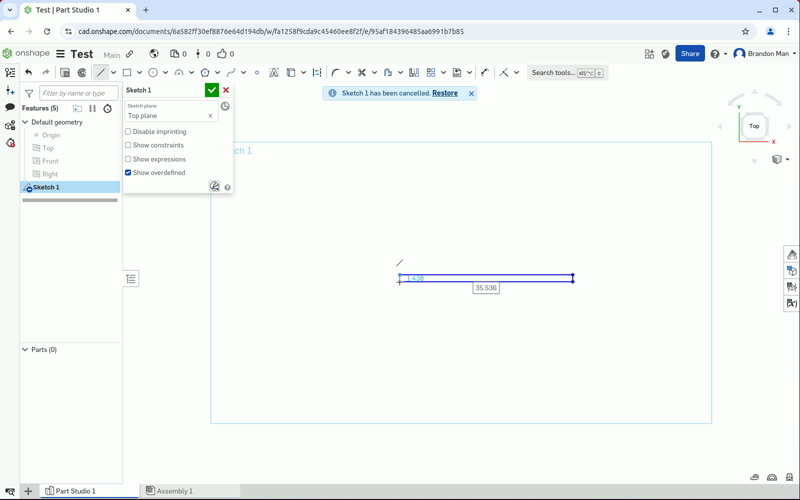
scroll(6)
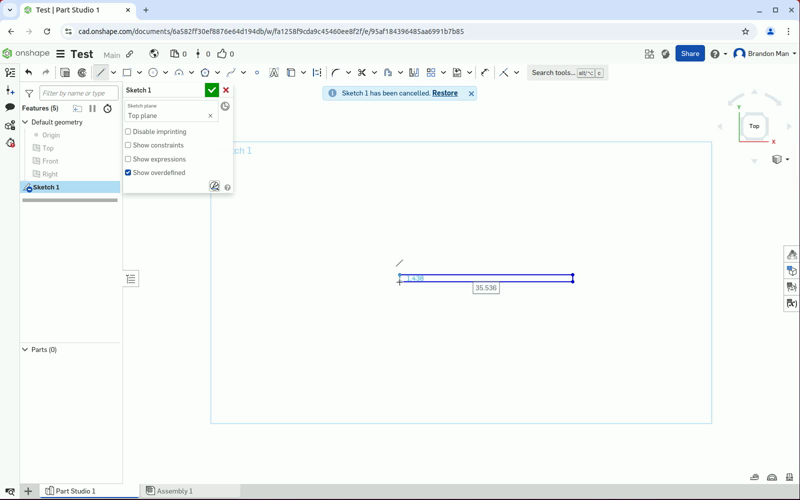
scroll(6)
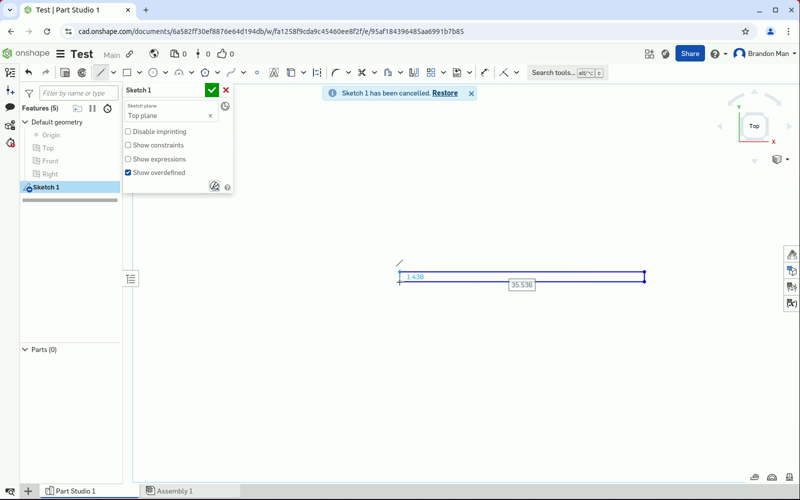
scroll(6)
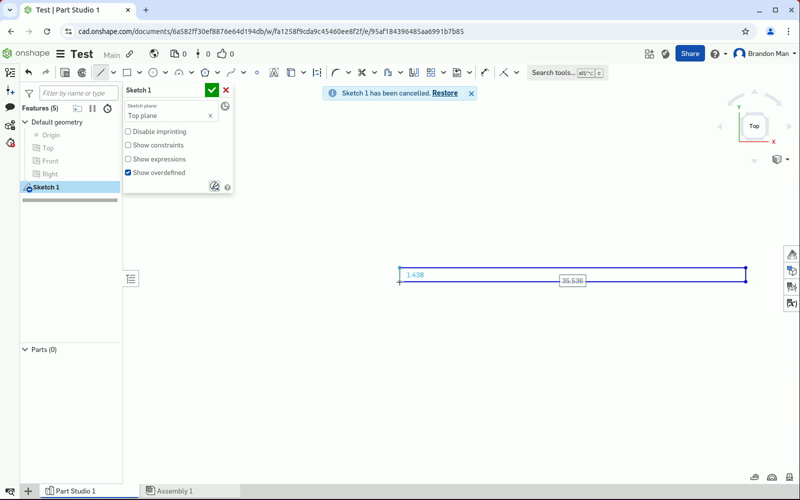
scroll(6)
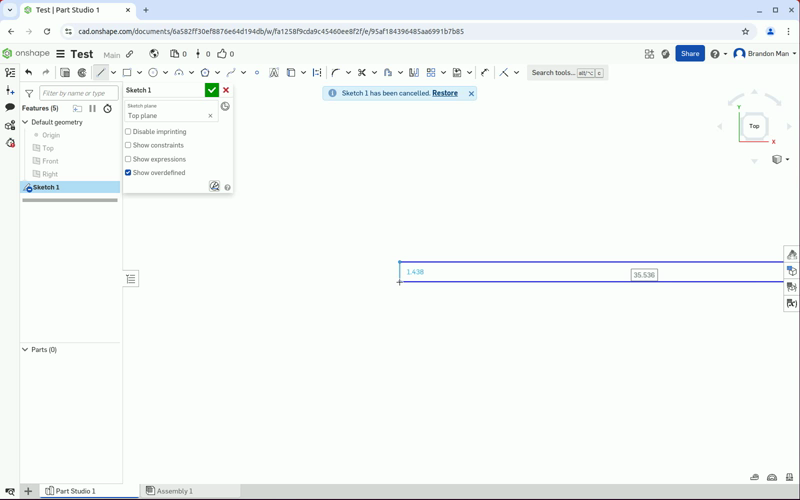
scroll(6)
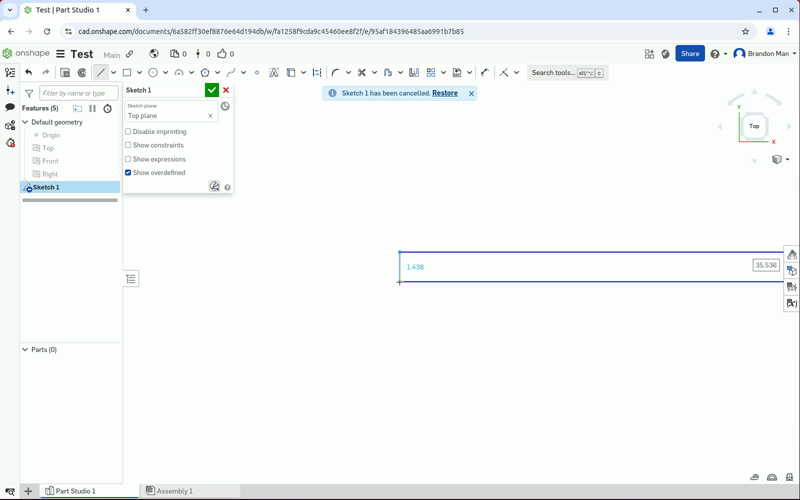
scroll(6)
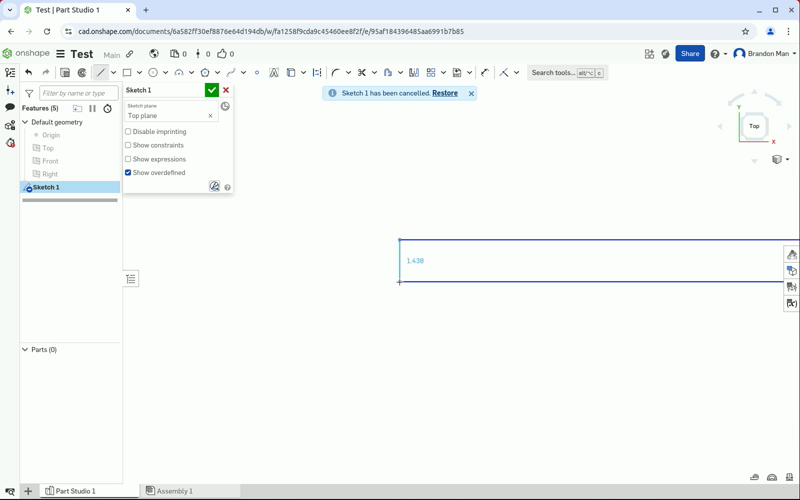
scroll(6)
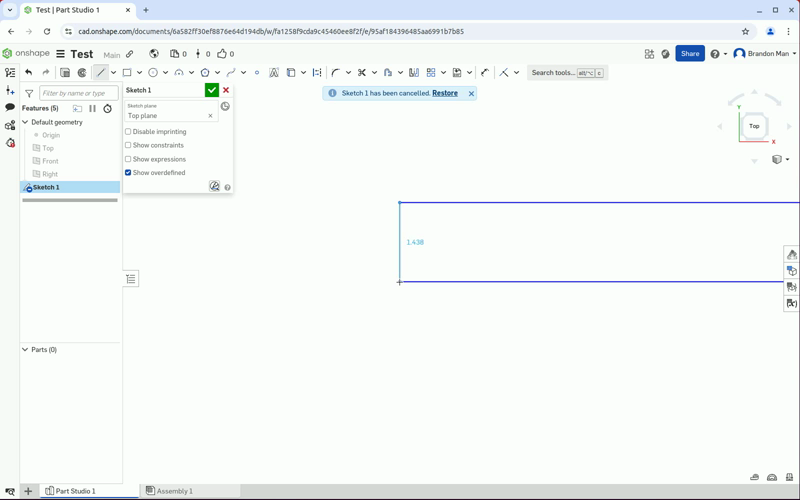
key_up(shift)
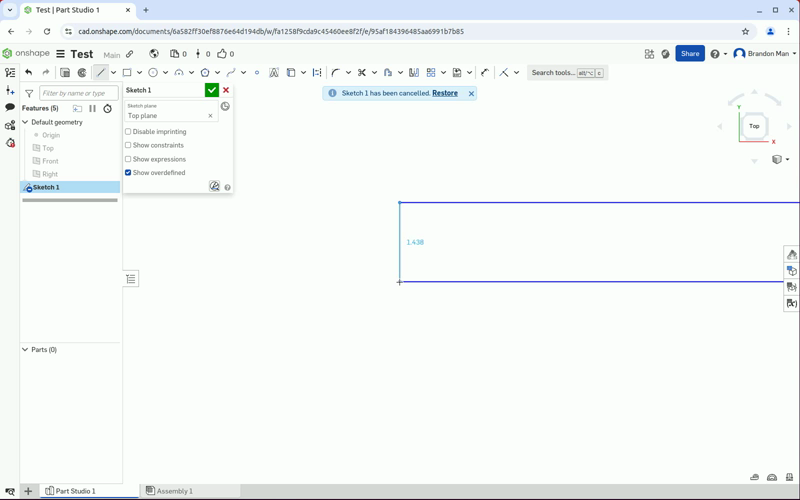
click(399, 281)
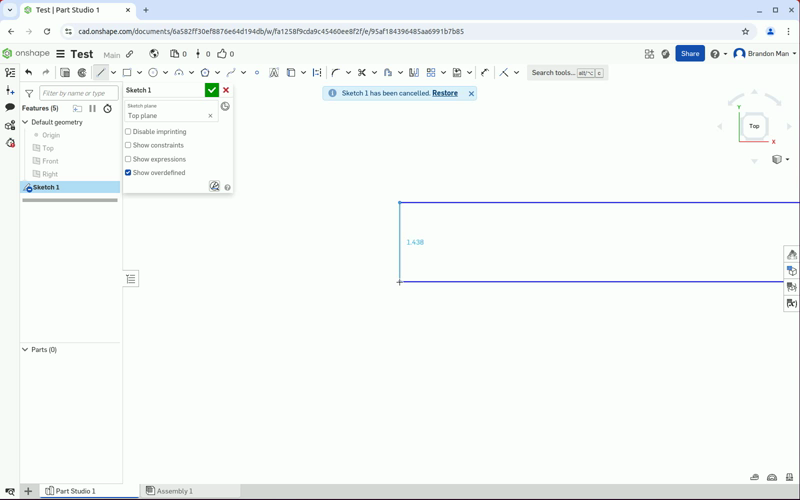
scroll(-6)
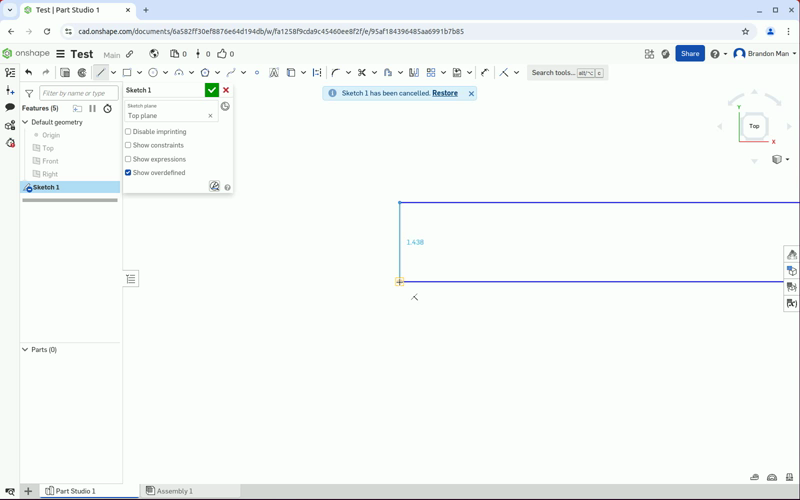
scroll(-6)
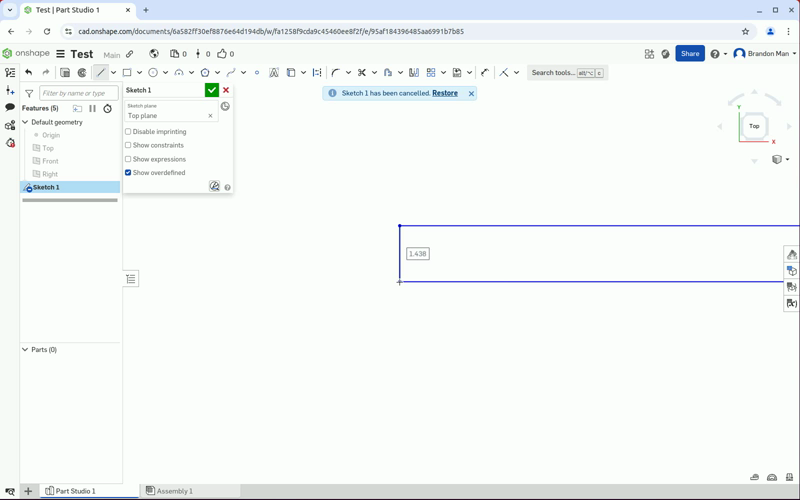
scroll(-6)
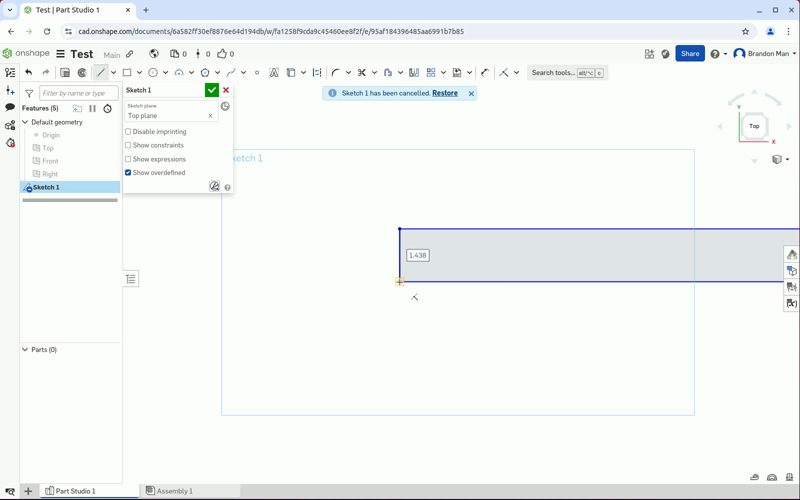
scroll(-6)
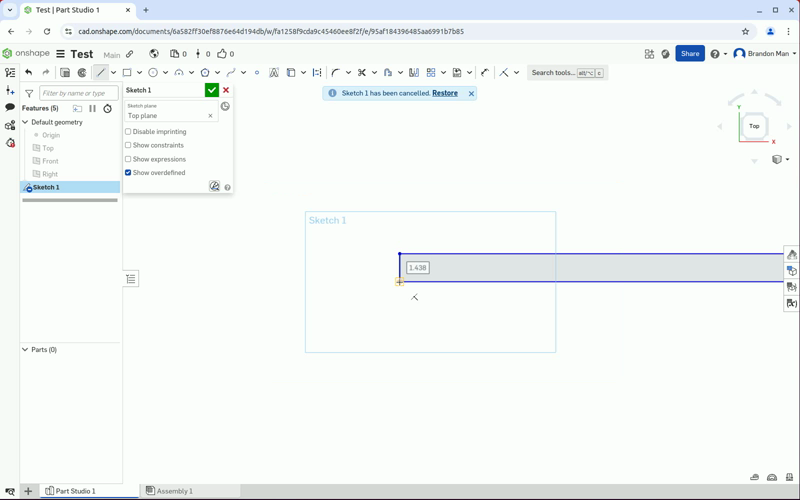
scroll(-6)
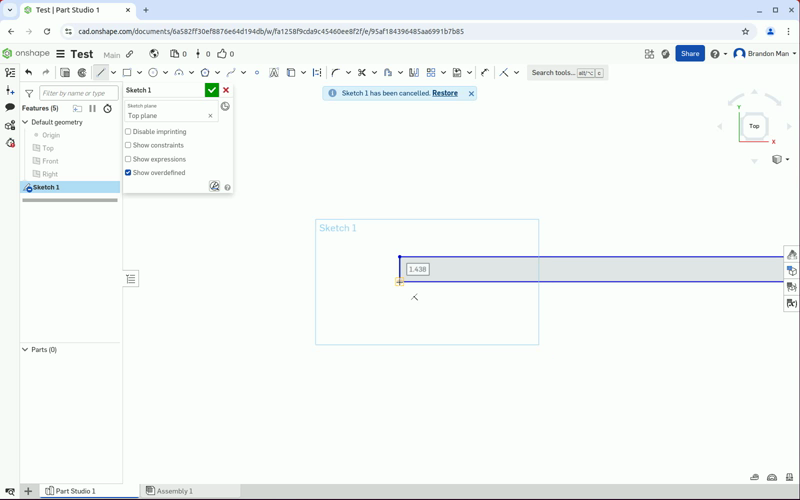
scroll(-6)
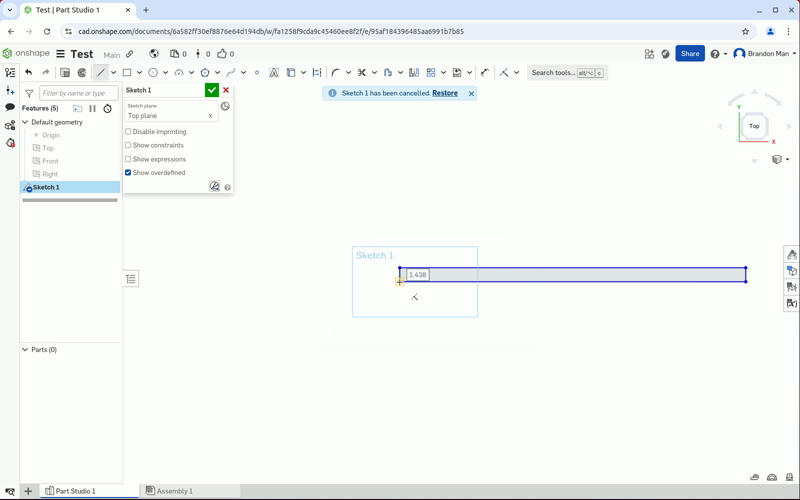
scroll(-6)
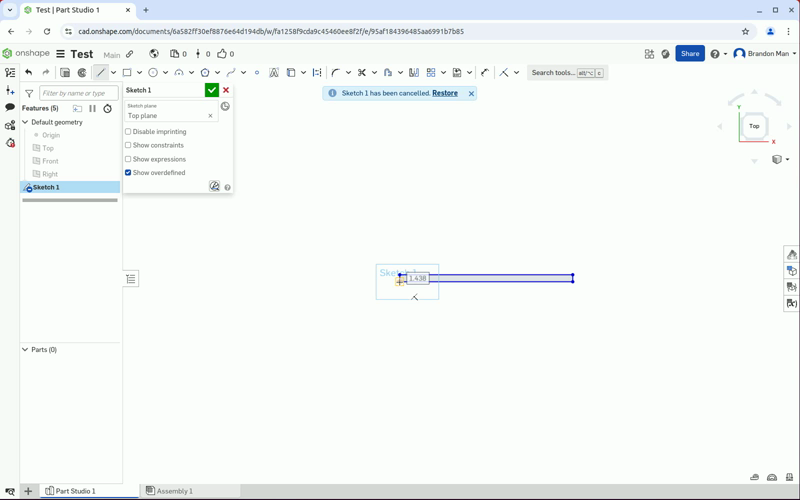
key(esc)
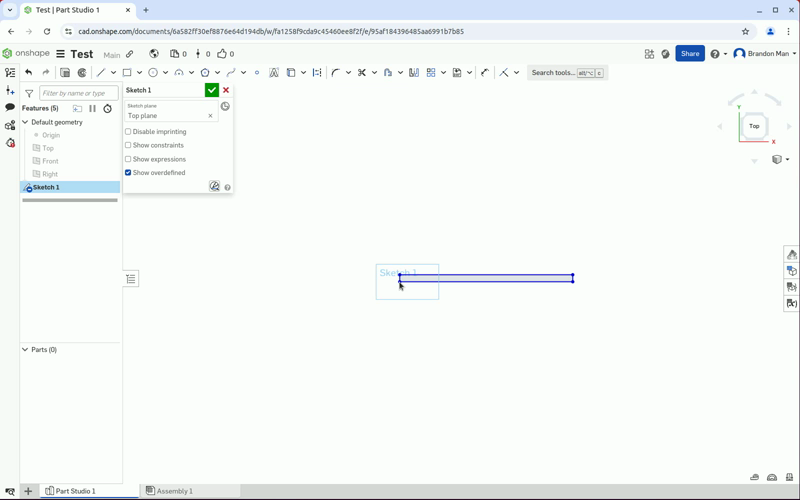
mouse_move(455, 278)
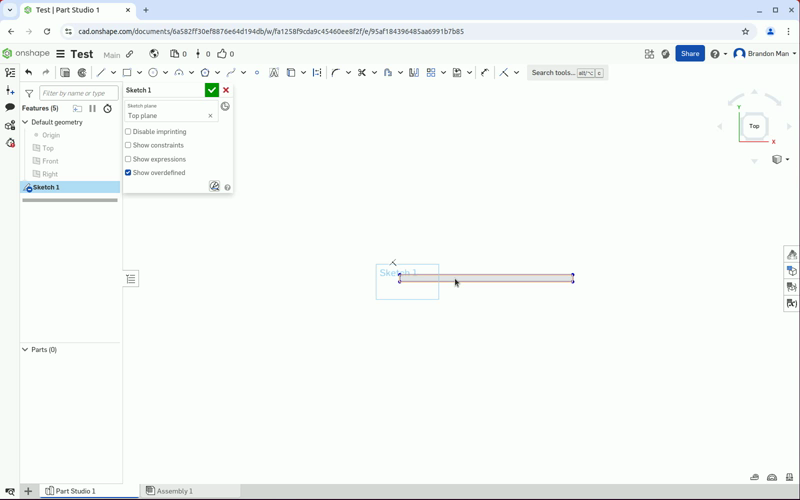
scroll(6)
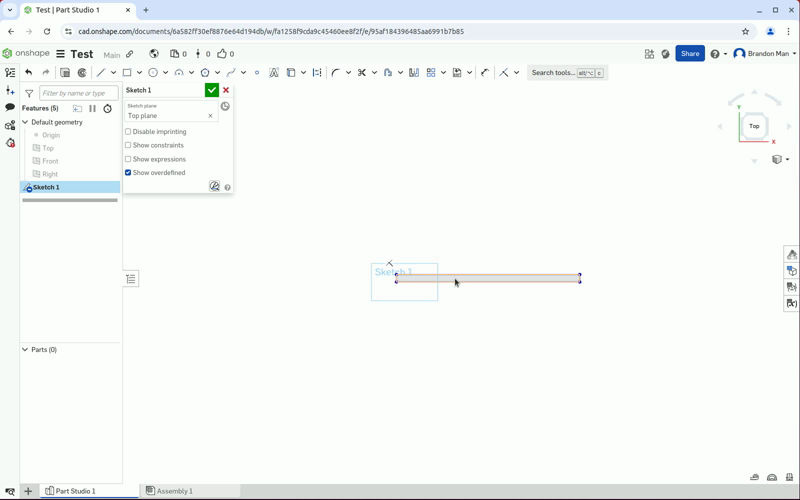
scroll(6)
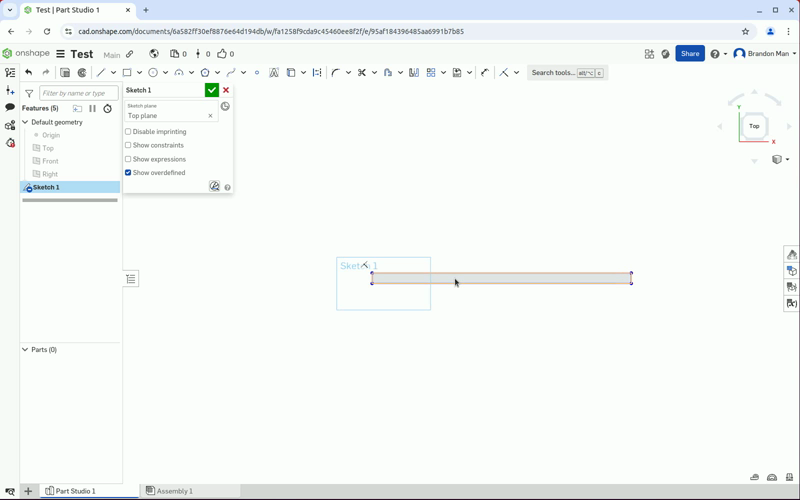
scroll(6)
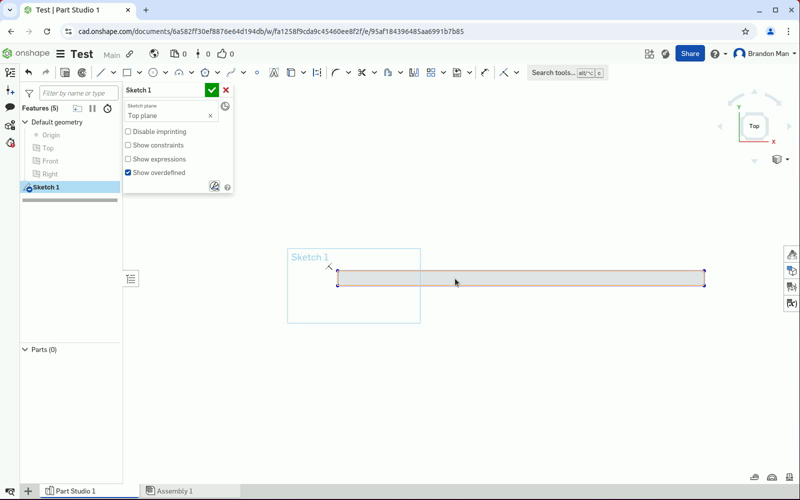
scroll(6)
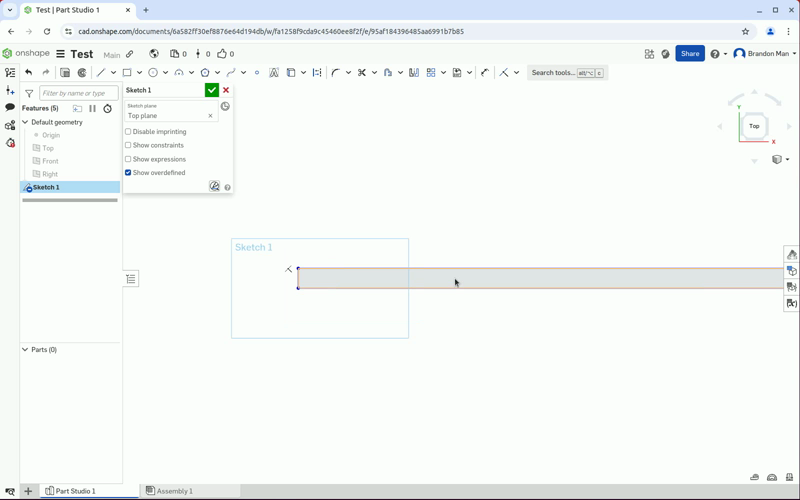
scroll(6)
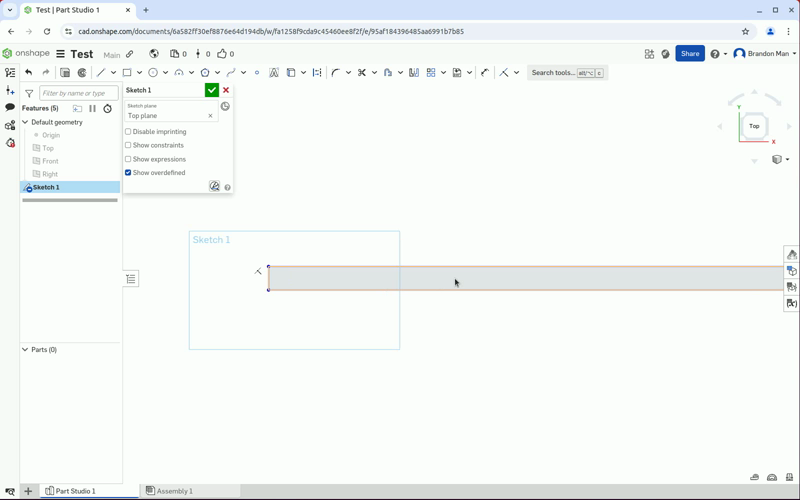
scroll(6)
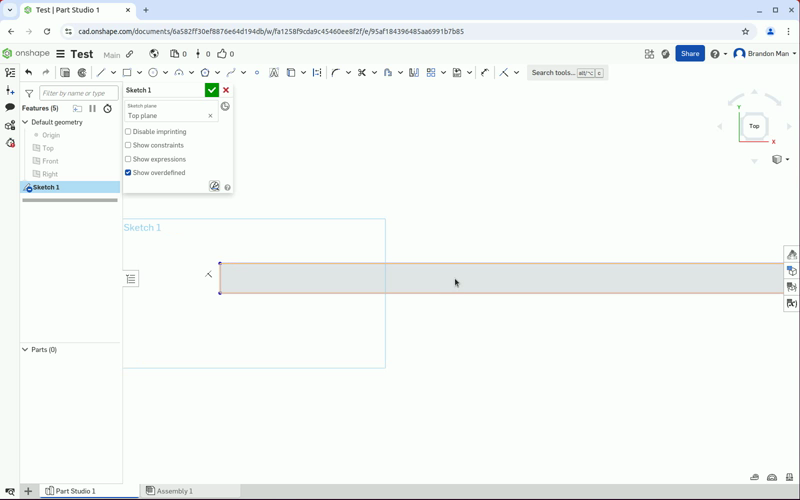
scroll(6)
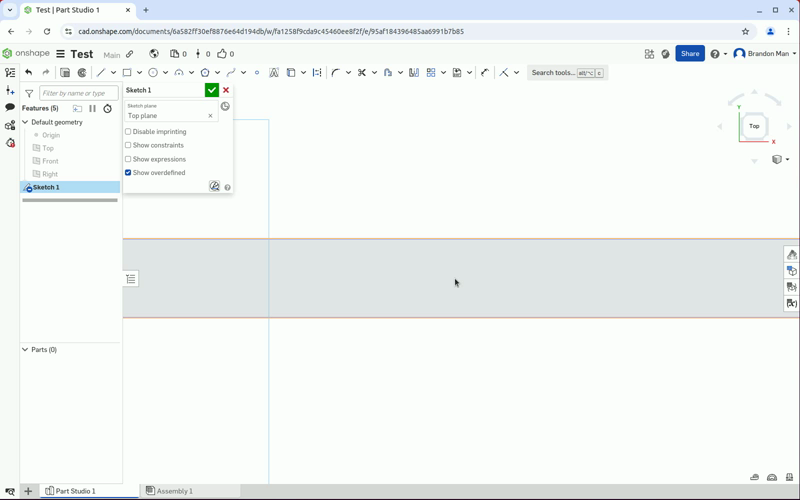
click(455, 278)
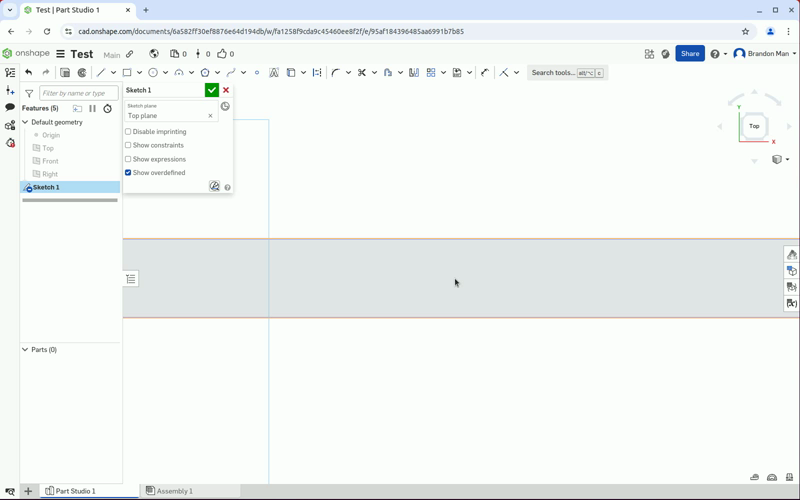
scroll(-6)
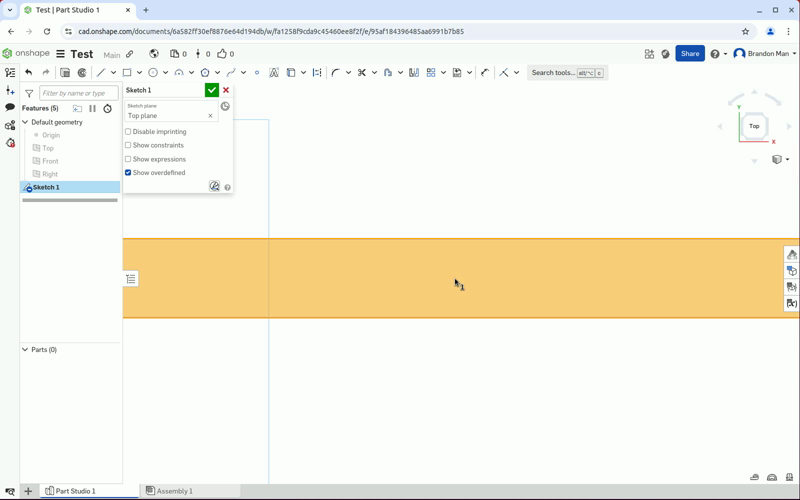
scroll(-6)
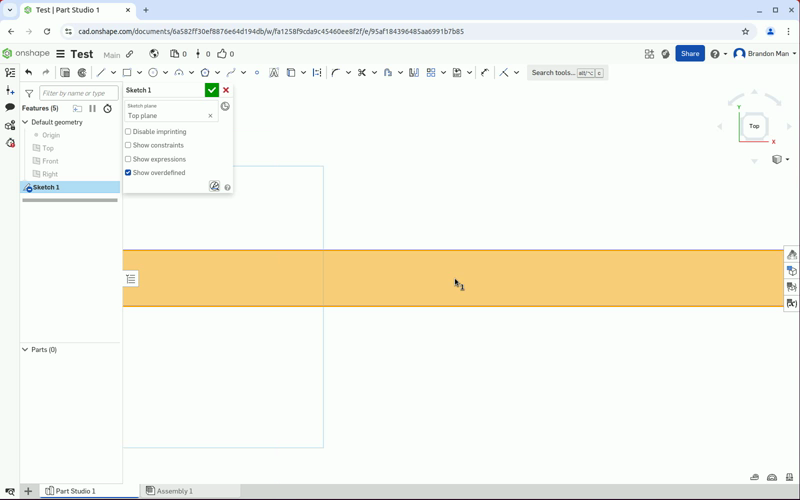
scroll(-6)
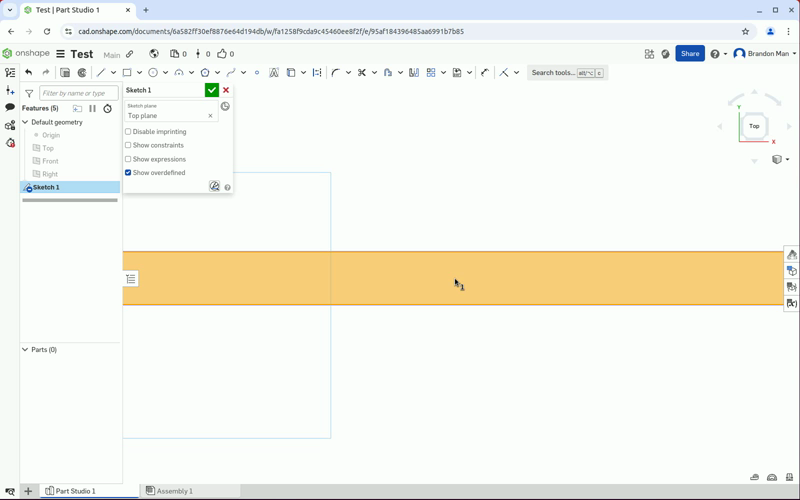
scroll(-6)
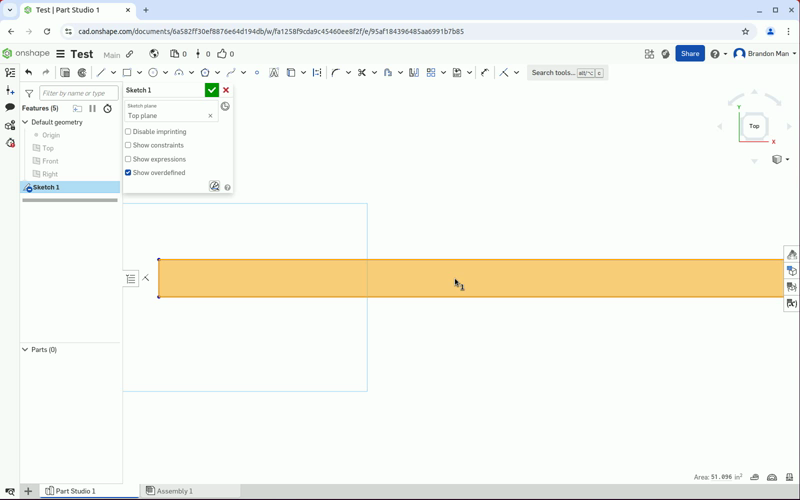
scroll(-6)
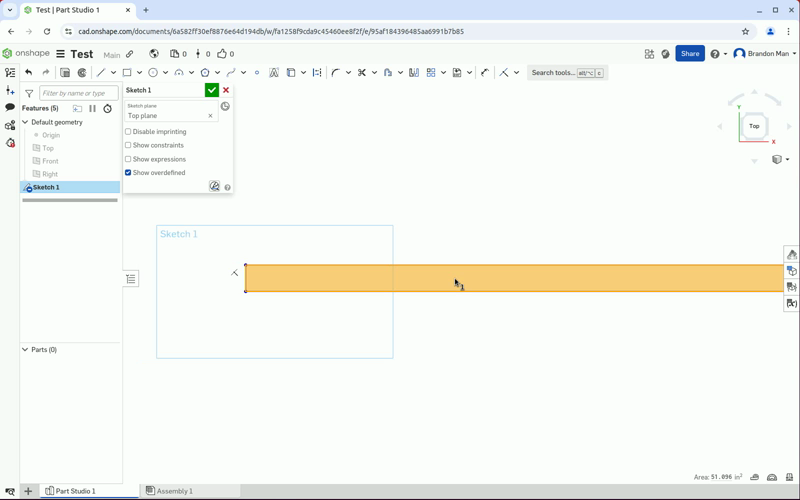
scroll(-6)
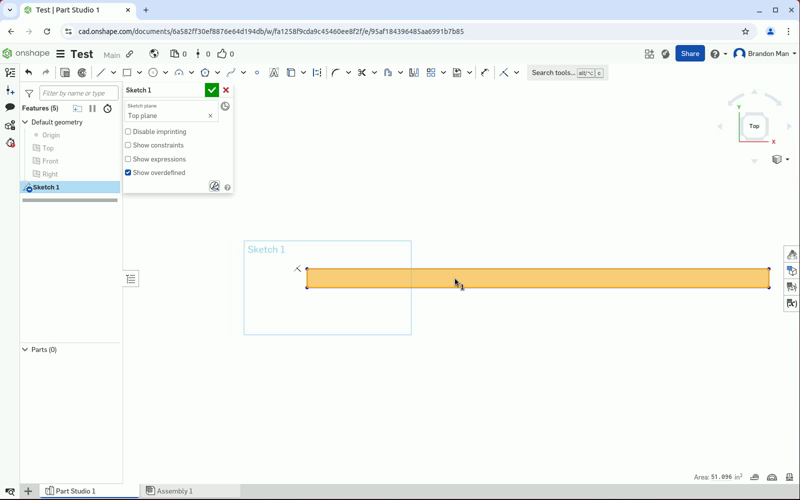
scroll(-6)
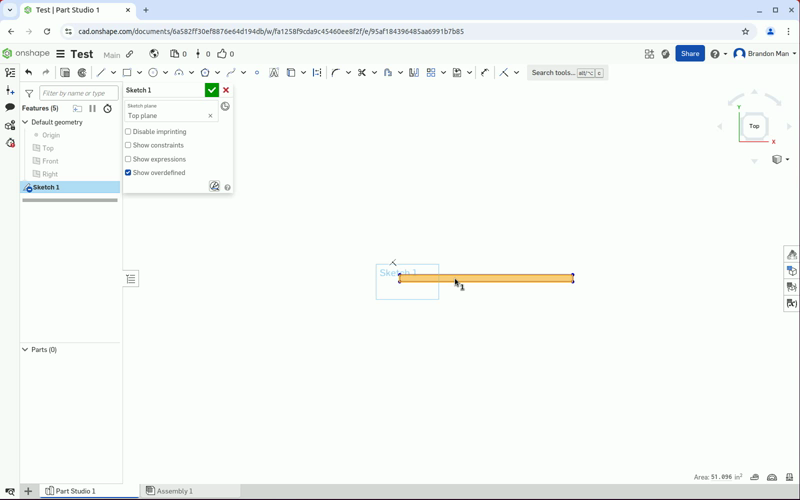
mouse_move(73, 352)
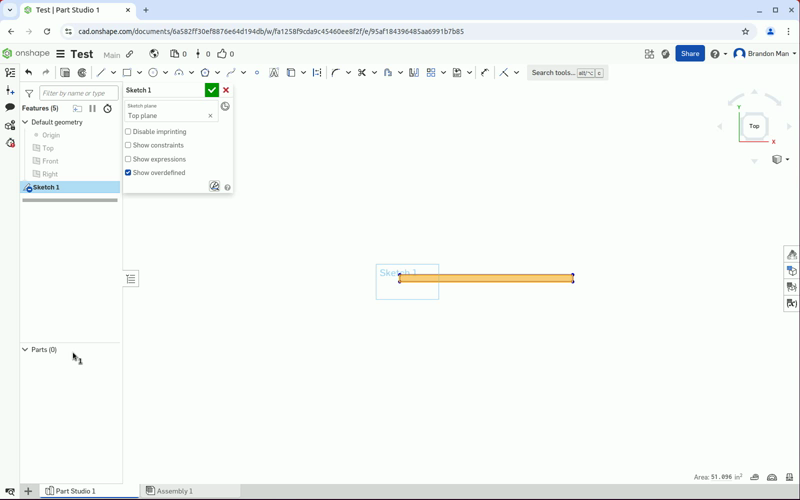
key(shift+y)
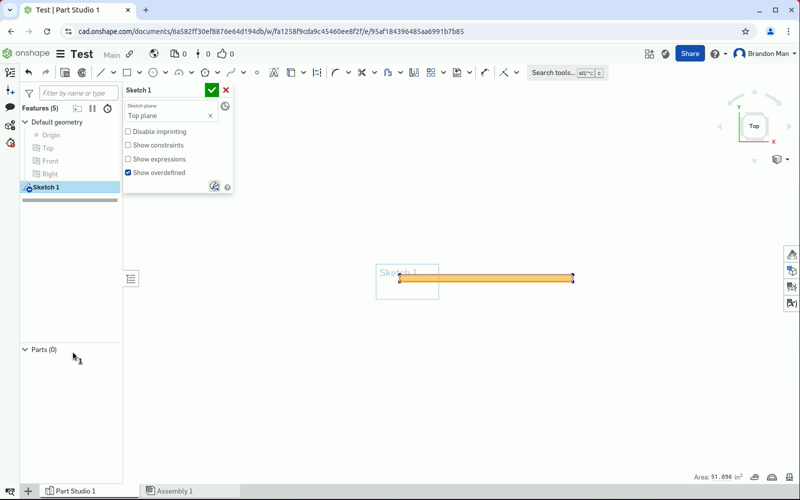
key(shift+e)
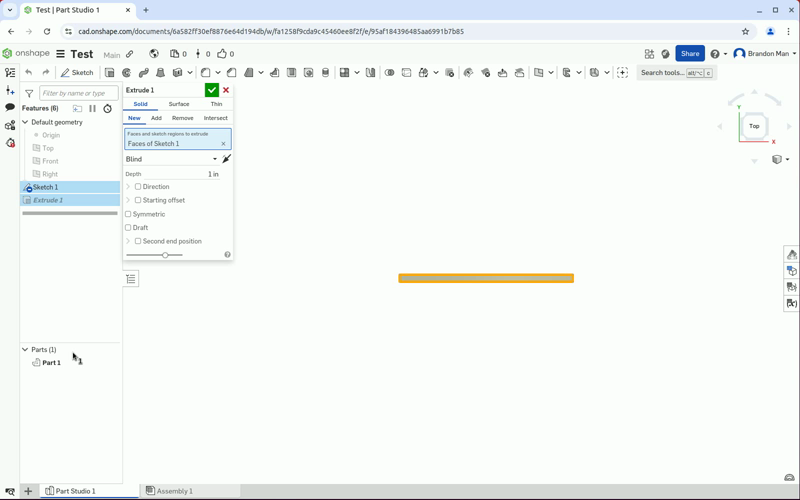
mouse_move(143, 106)
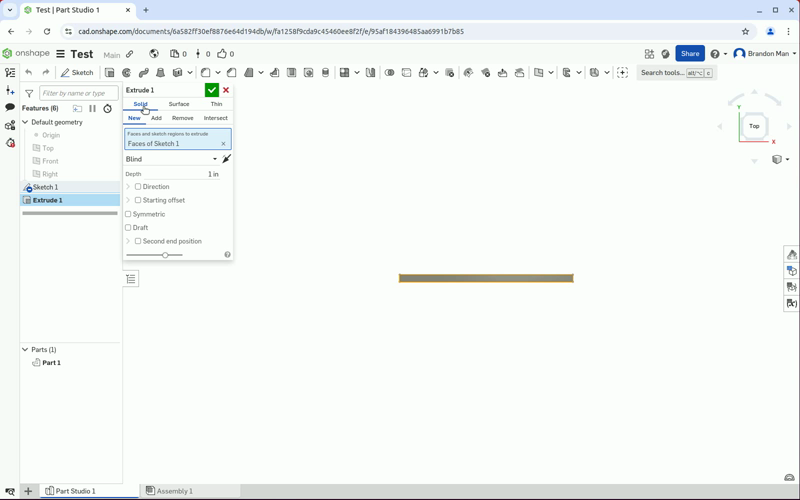
click(143, 106)
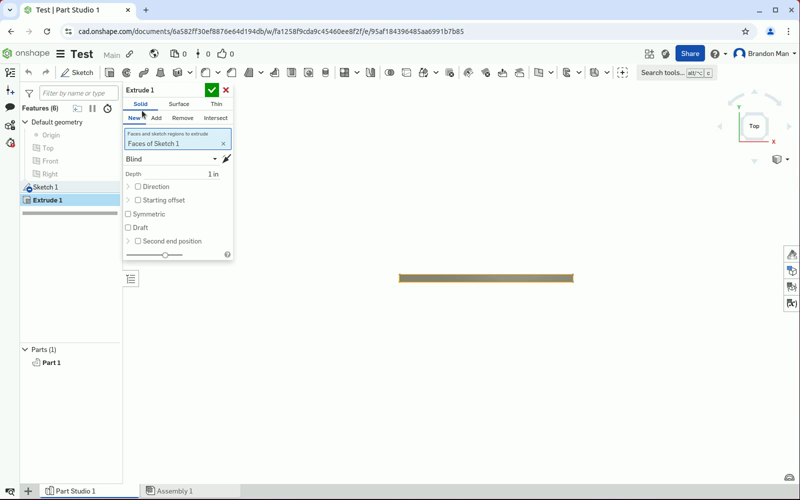
mouse_move(137, 120)
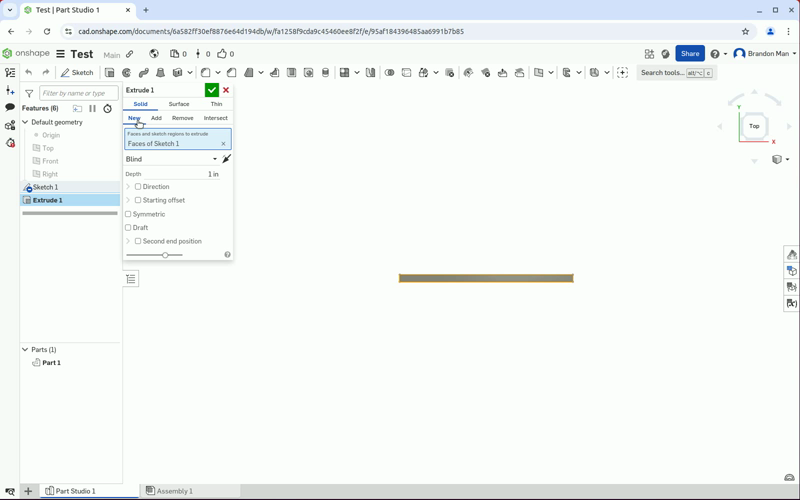
click(137, 120)
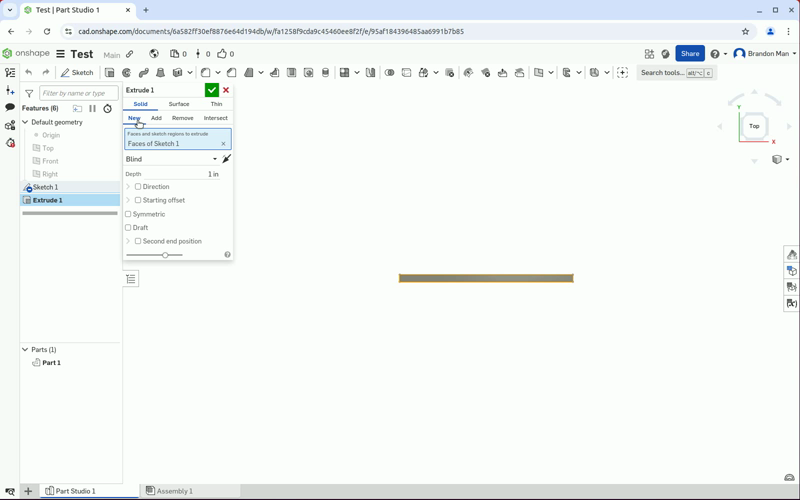
key(tab, 4)
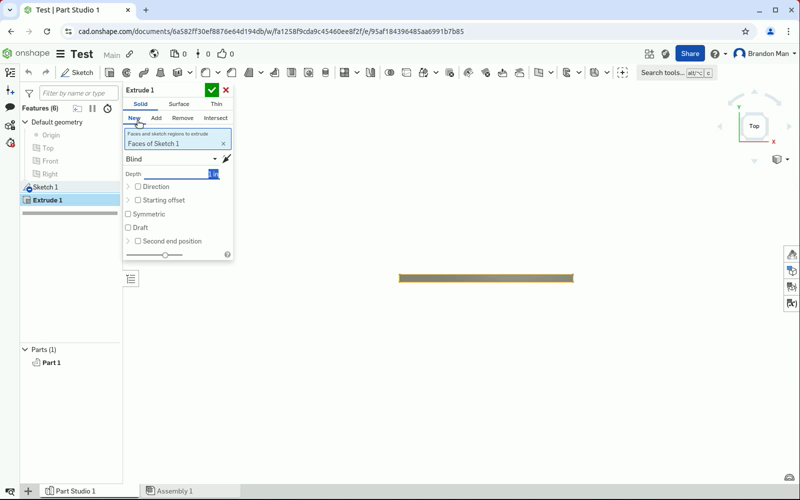
text(0.722)
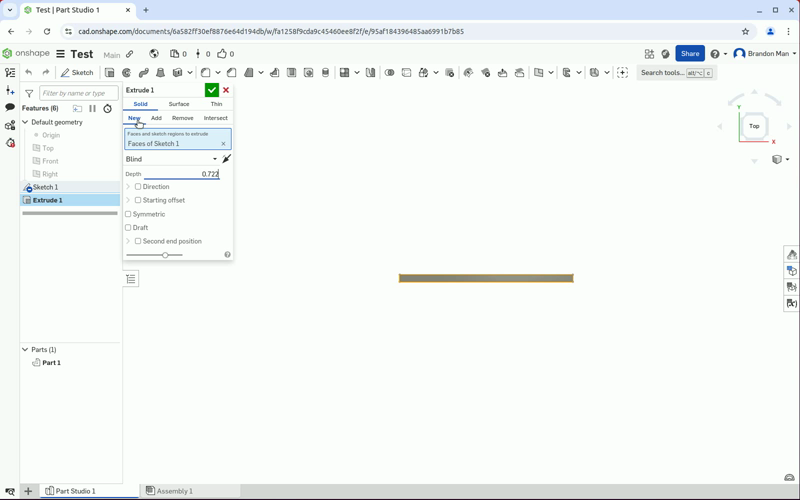
key(enter)
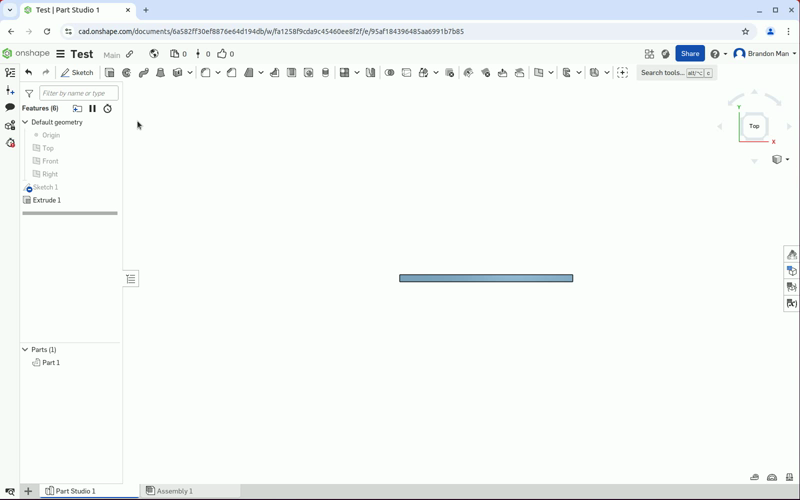
key(shift+h)
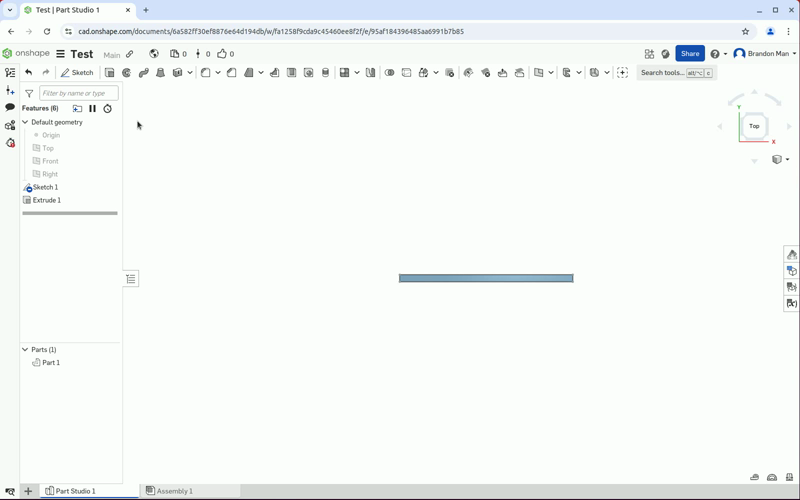
key(shift+h)
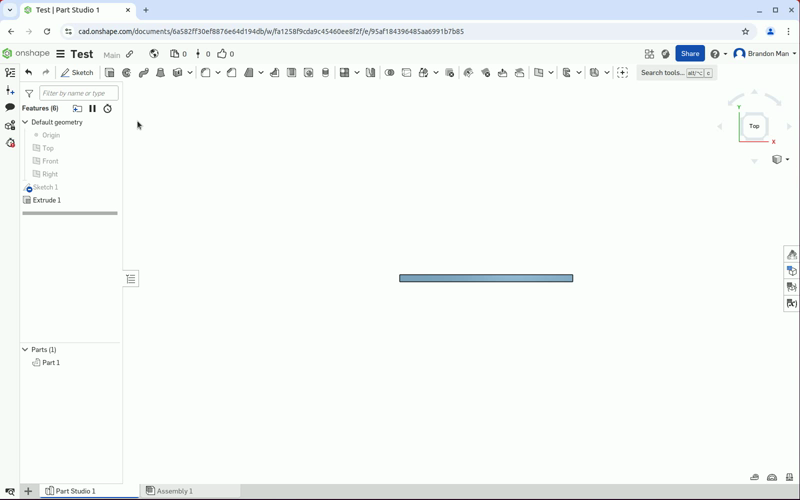
mouse_move(73, 189)
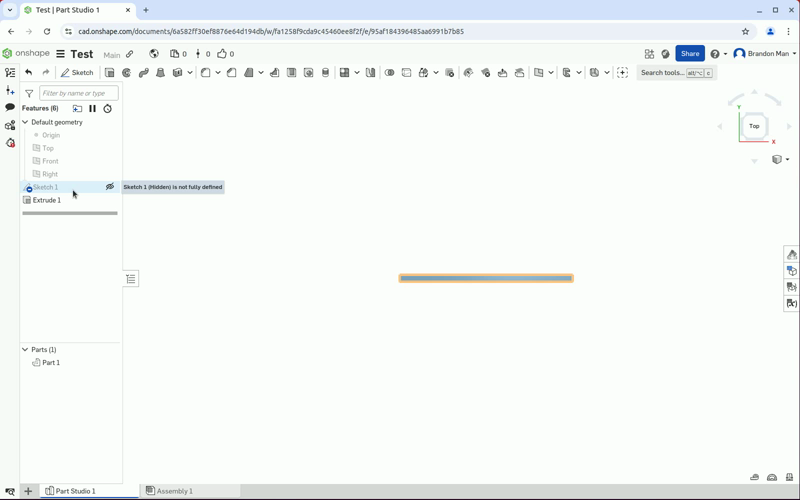
click(73, 189)
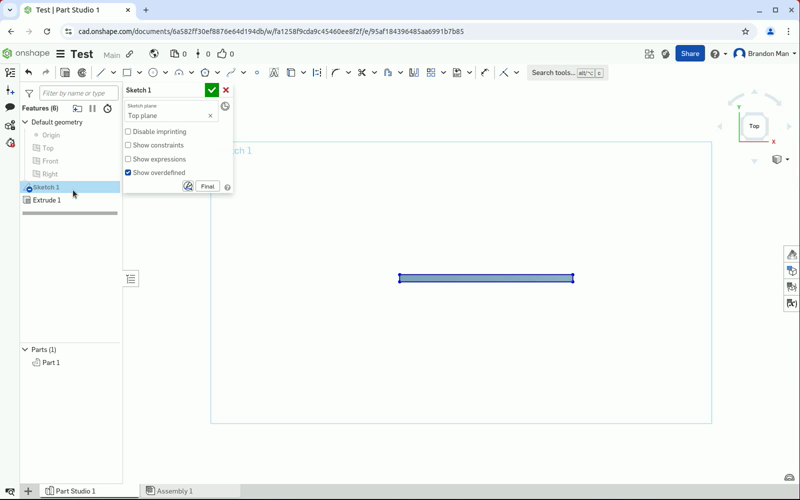
mouse_move(229, 92)
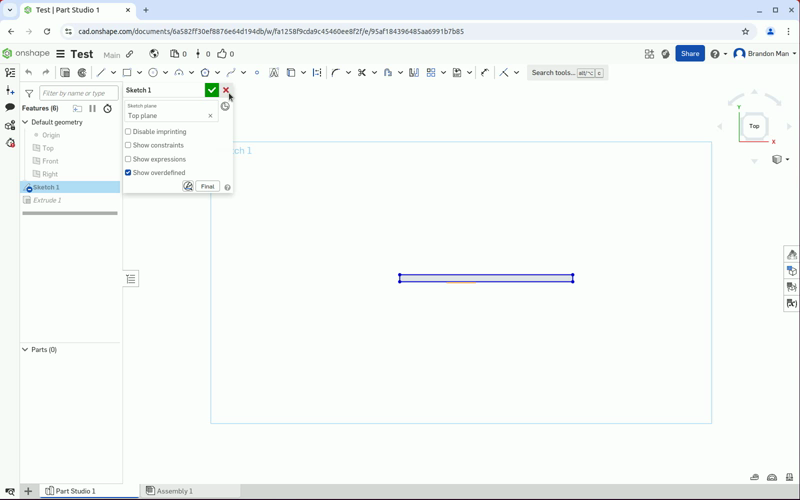
click(229, 92)
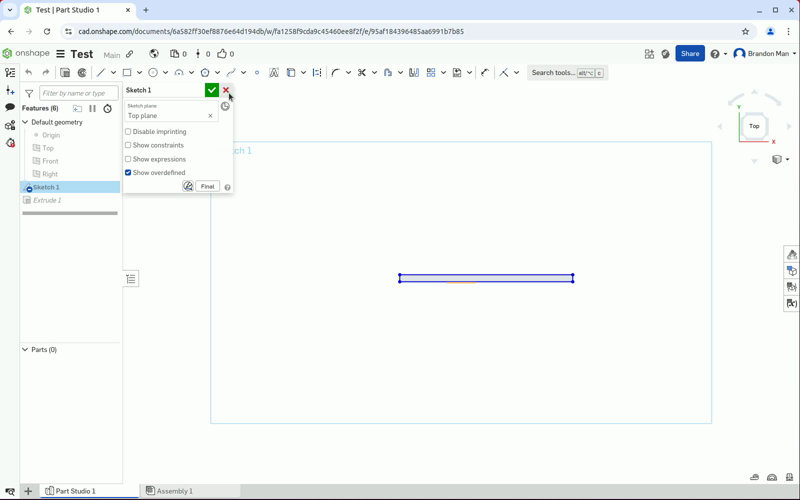
key(shift+s)
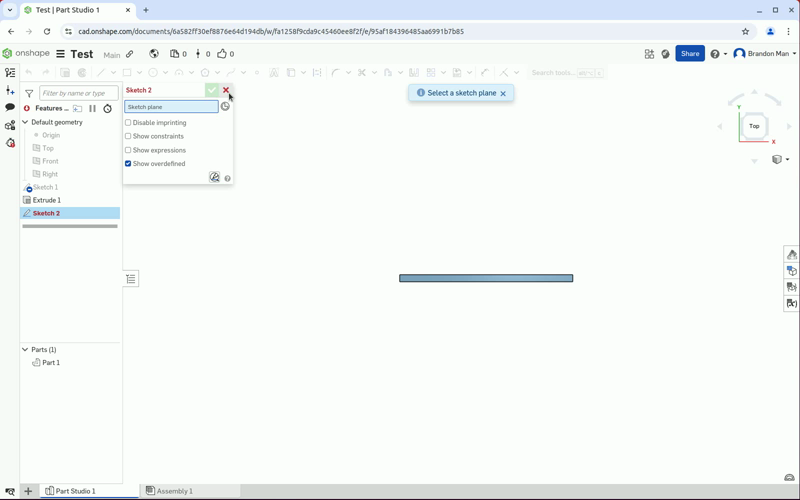
mouse_move(73, 150)
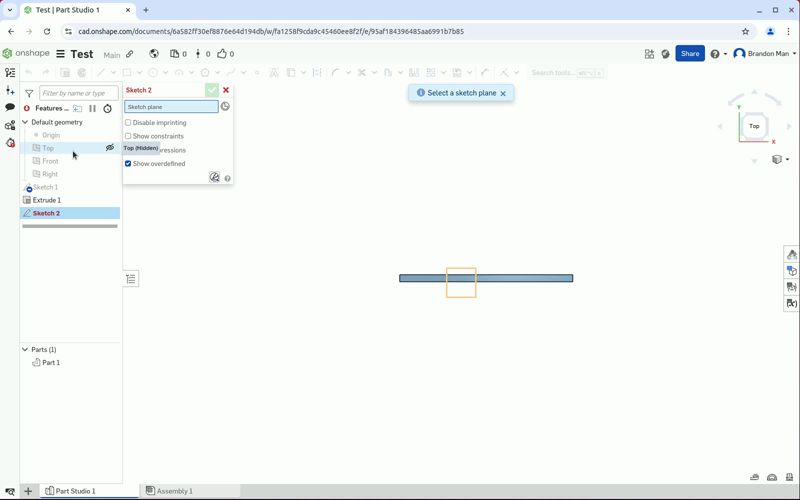
click(73, 150)
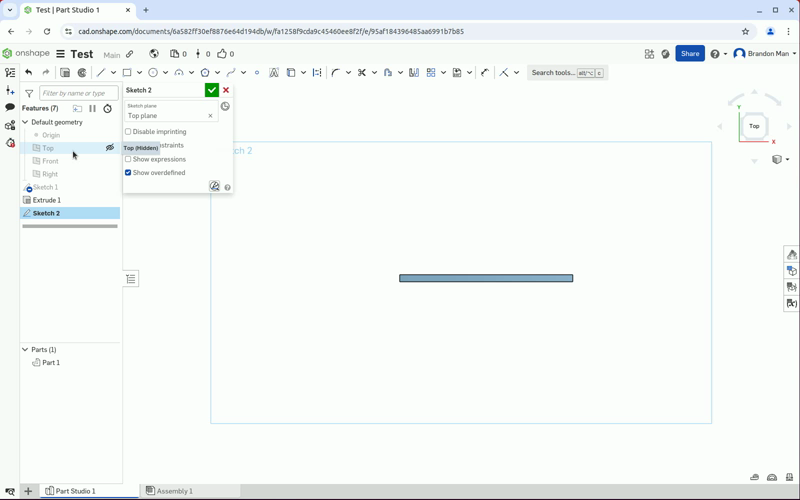
mouse_move(73, 352)
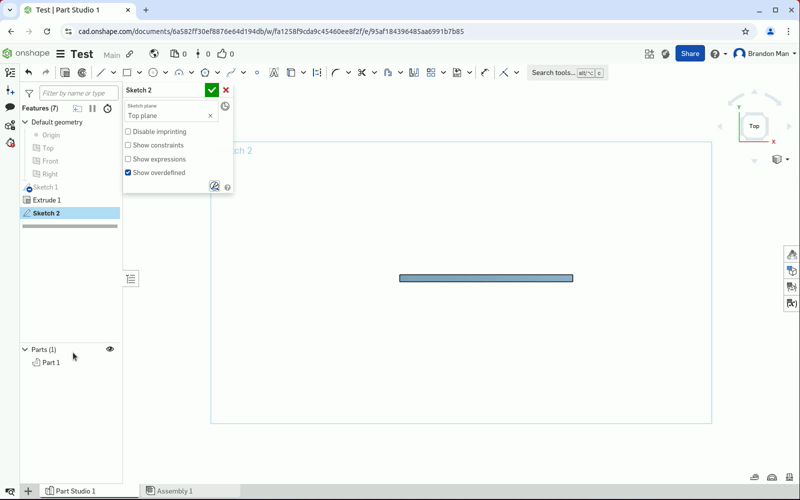
key(y)
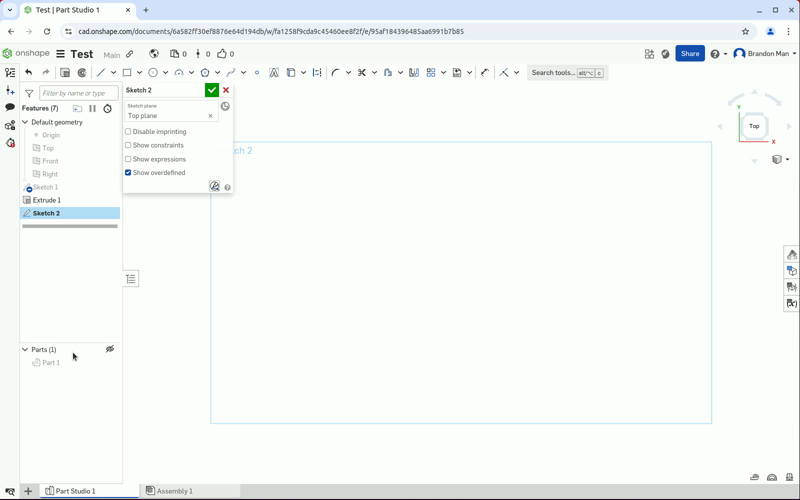
key(l)
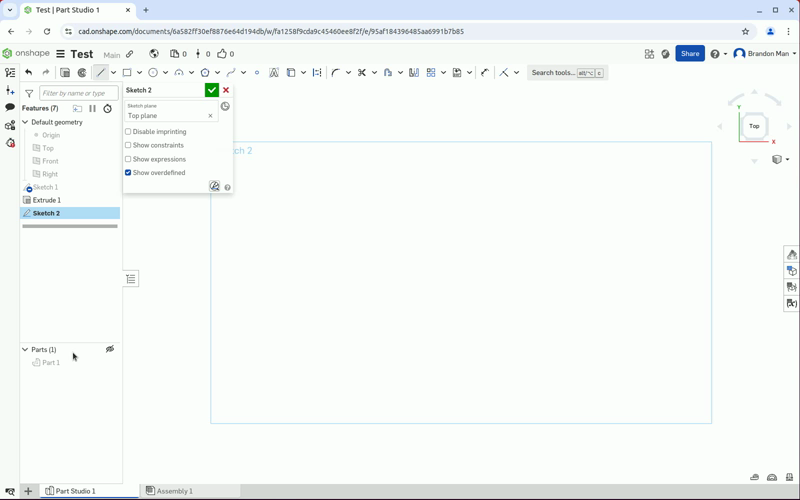
key_down(shift)
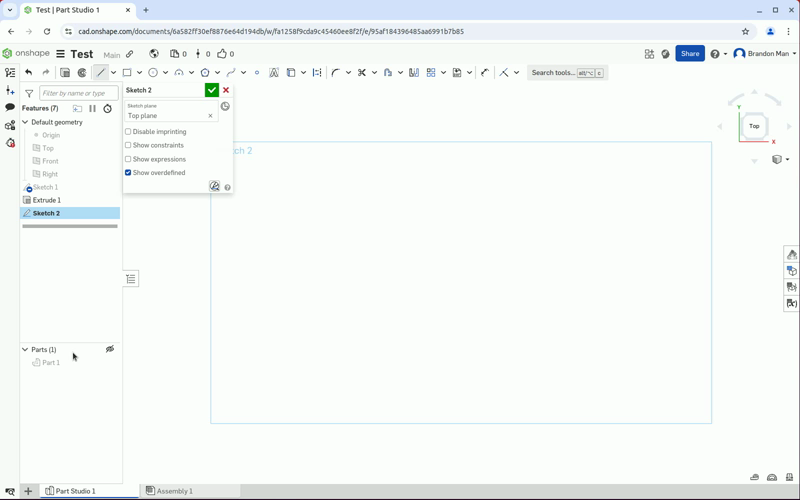
mouse_move(399, 281)
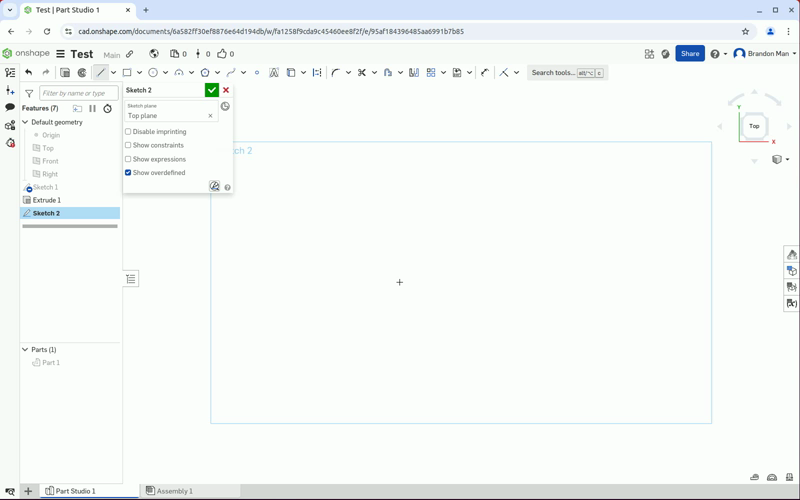
click(399, 281)
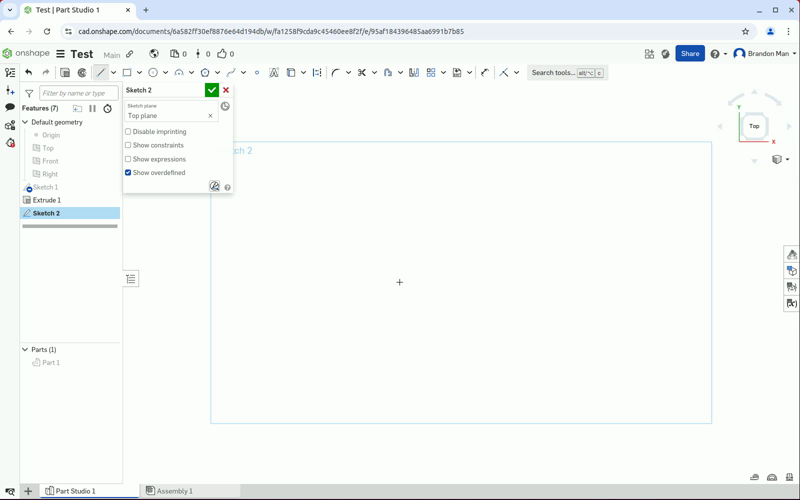
key_up(shift)
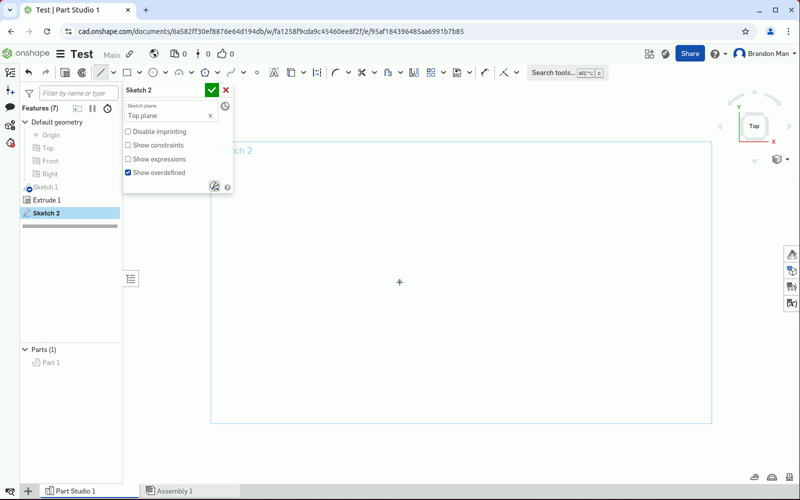
key_down(shift)
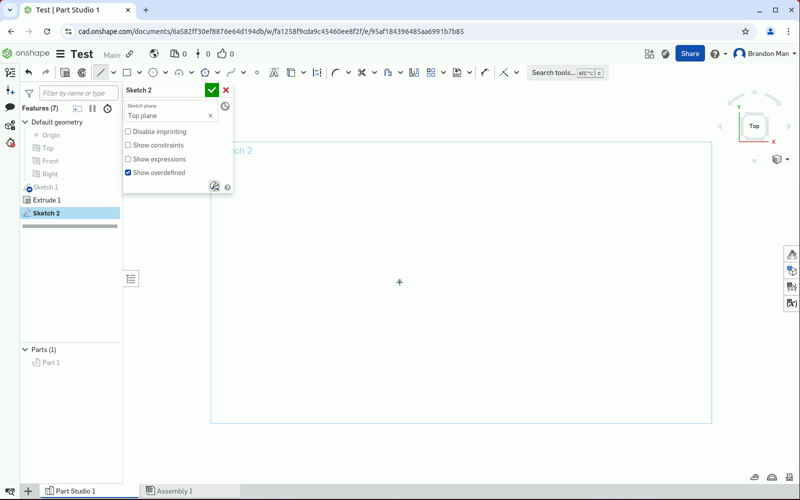
mouse_move(572, 281)
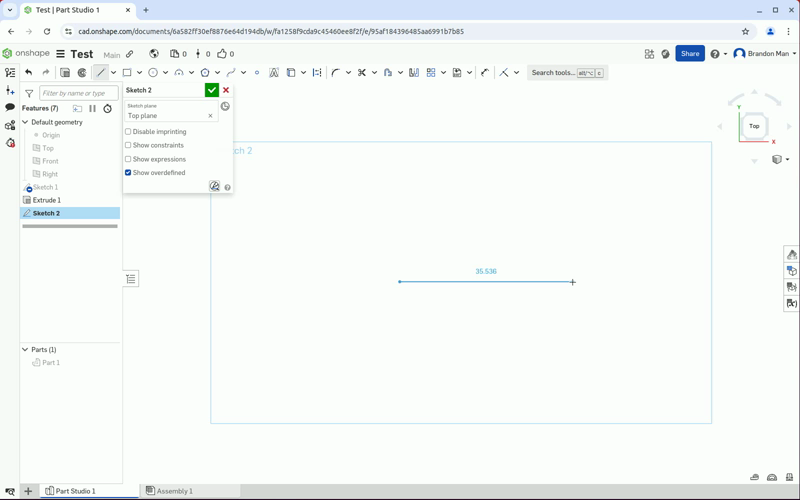
click(572, 281)
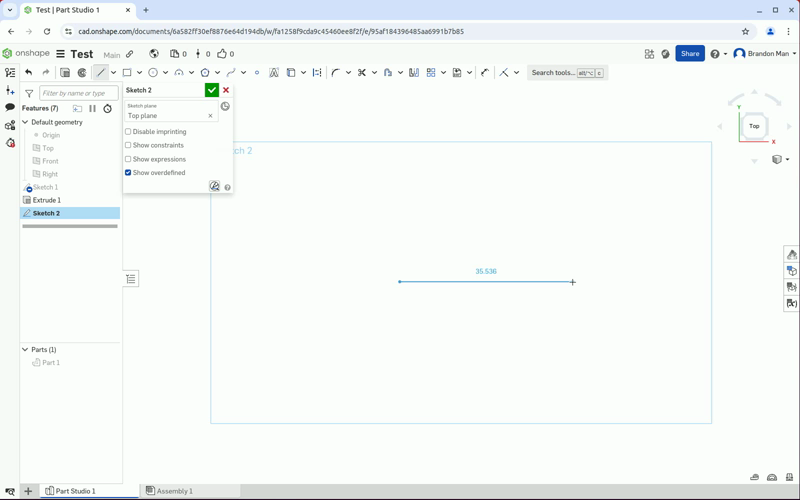
key_up(shift)
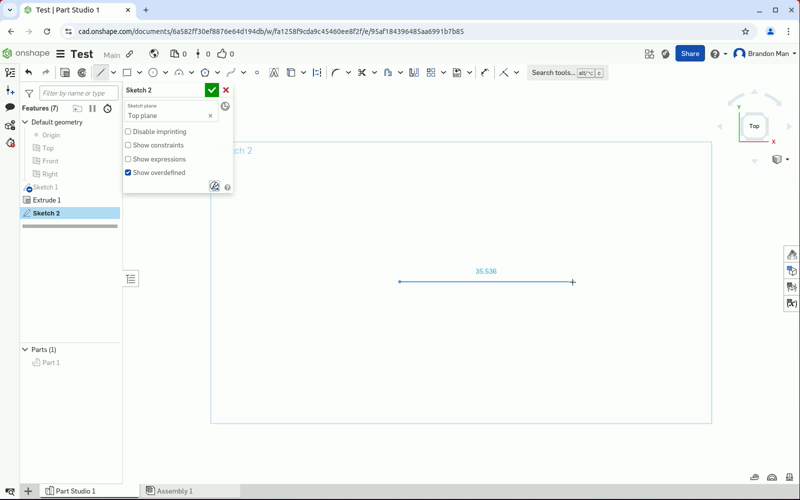
key_down(shift)
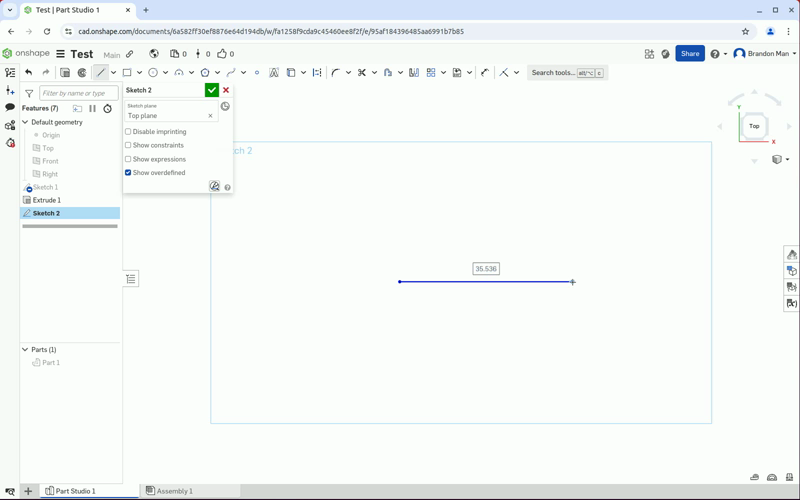
mouse_move(589, 281)
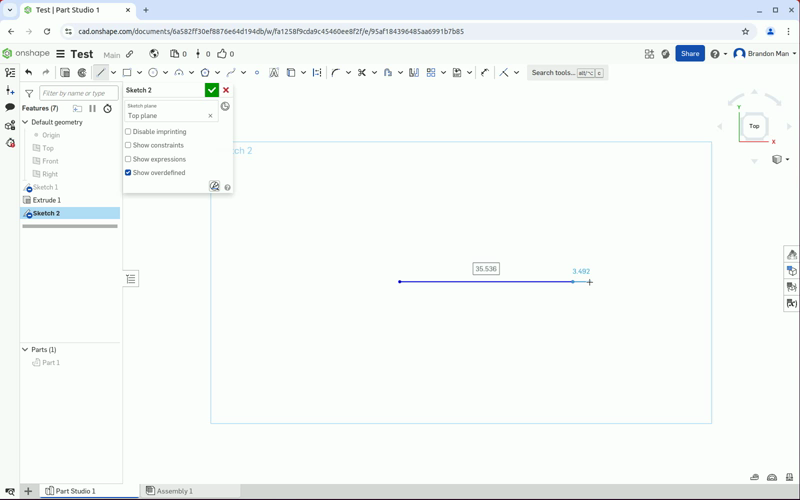
mouse_move(572, 274)
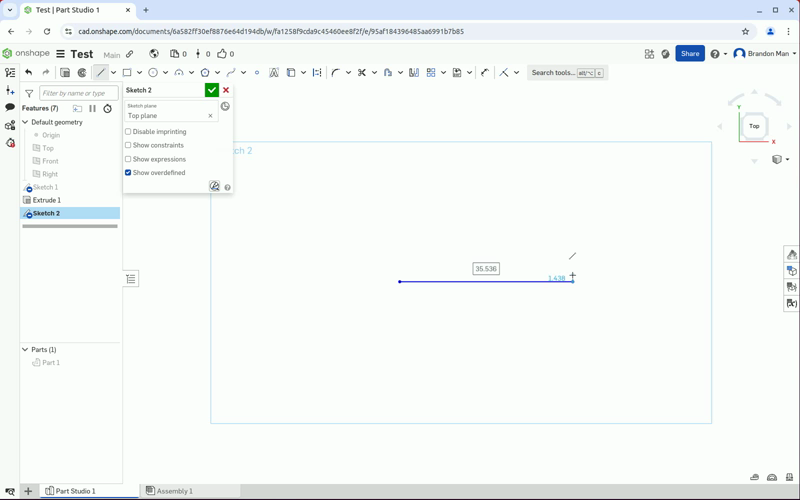
scroll(6)
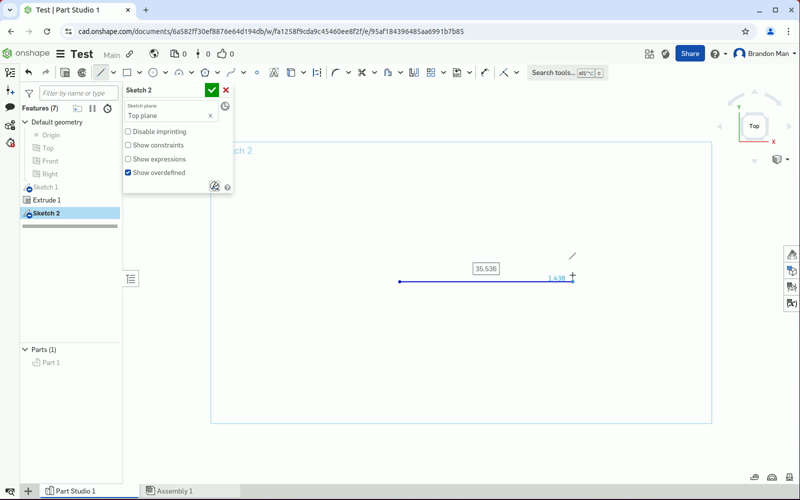
scroll(6)
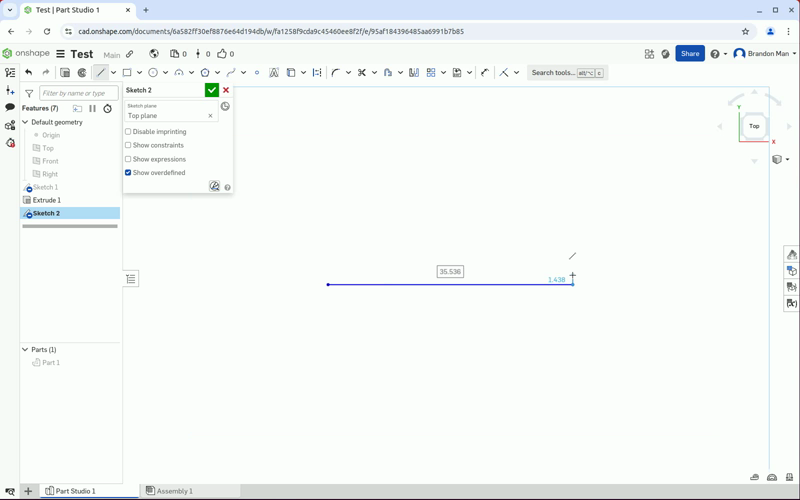
scroll(6)
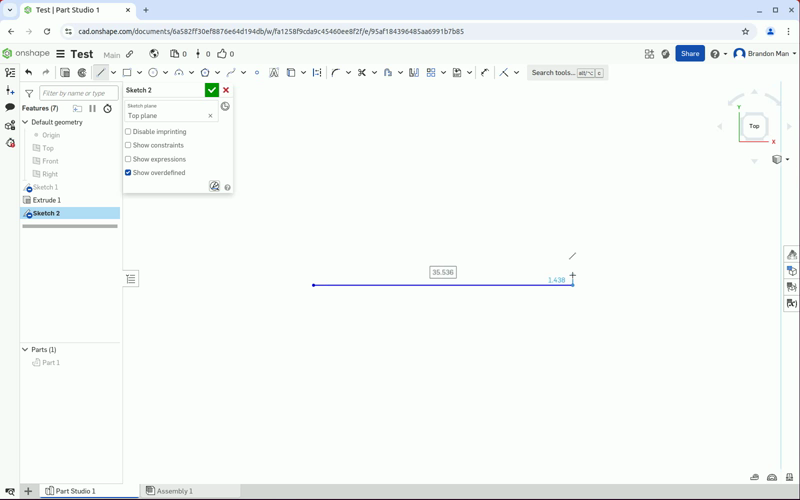
scroll(6)
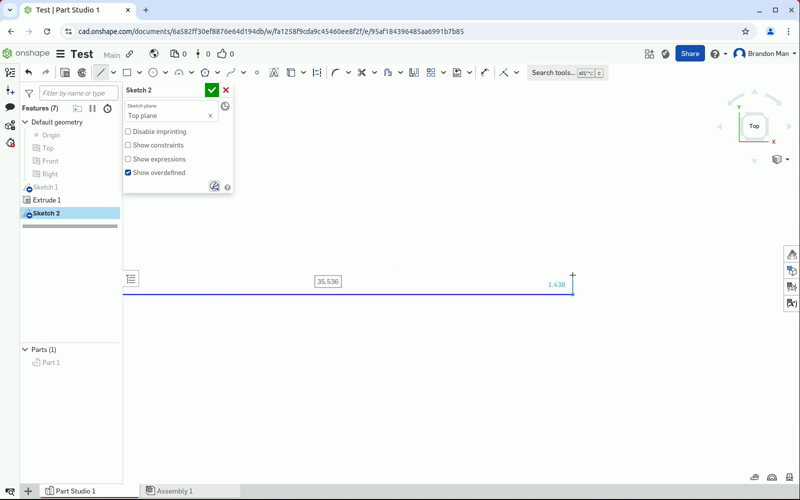
scroll(6)
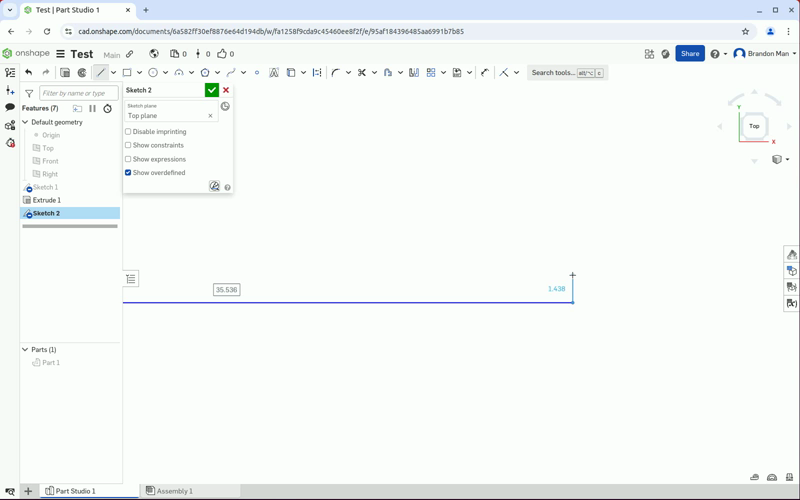
scroll(6)
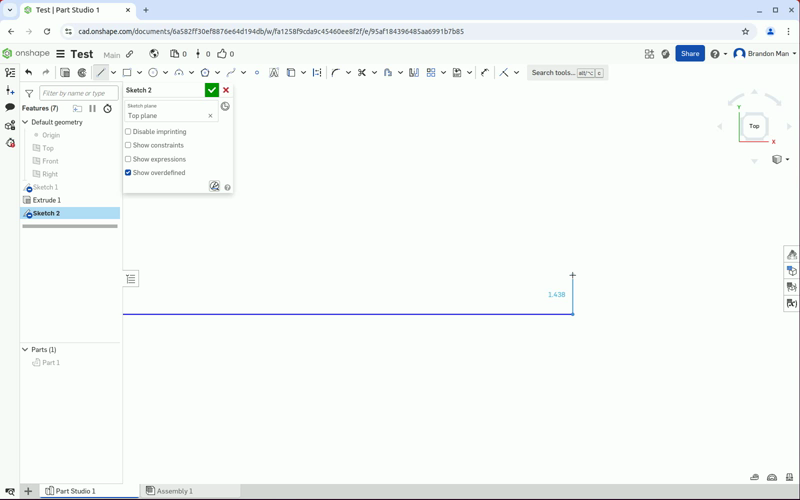
scroll(6)
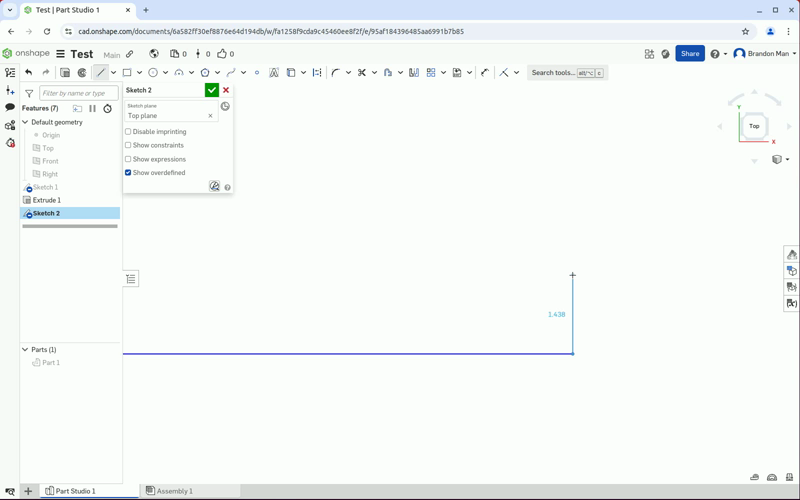
click(572, 274)
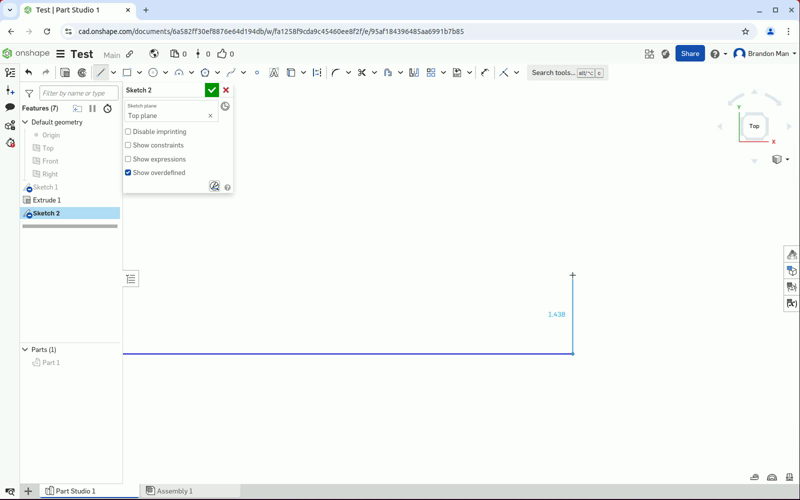
scroll(-6)
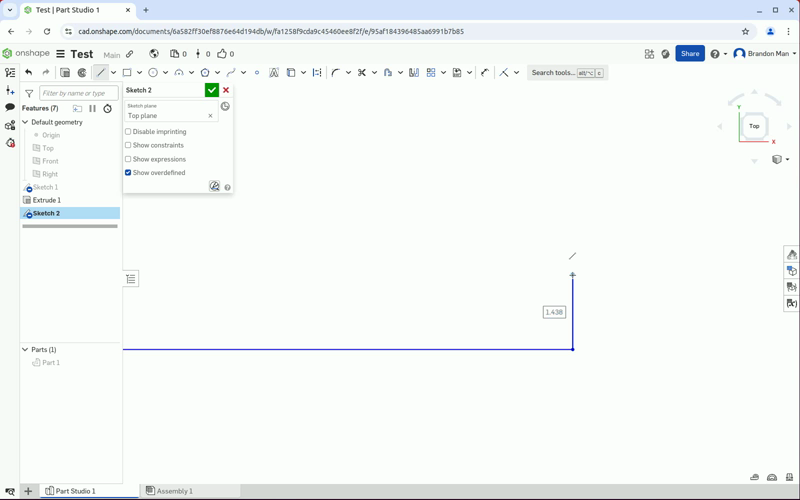
scroll(-6)
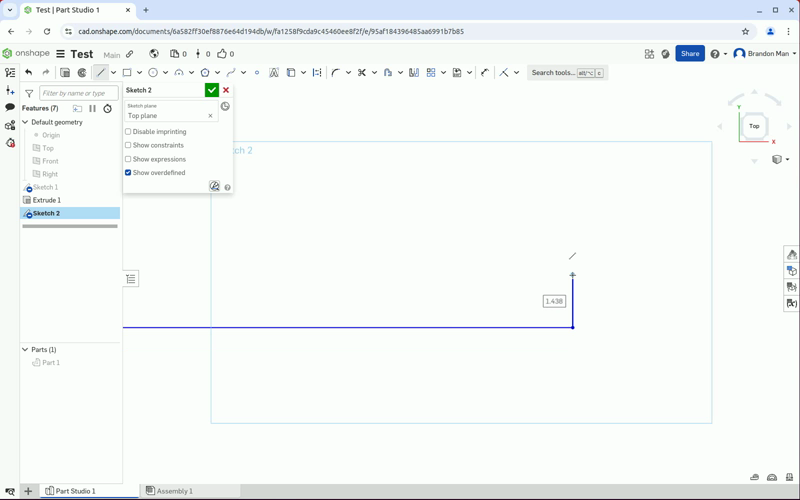
scroll(-6)
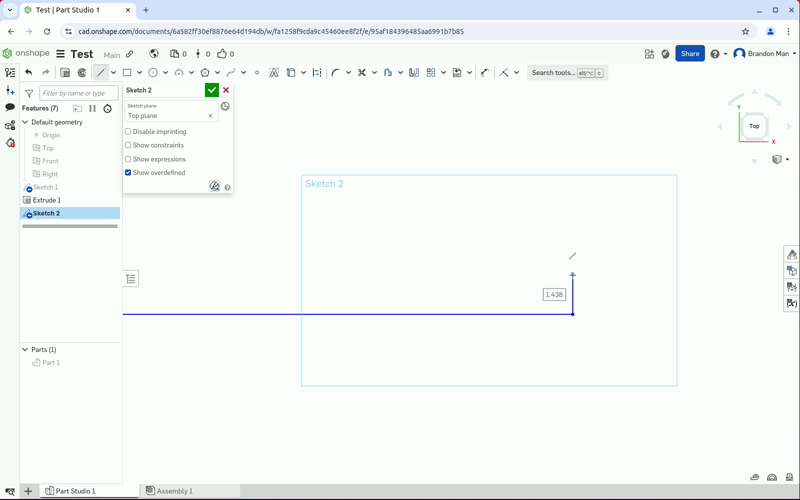
scroll(-6)
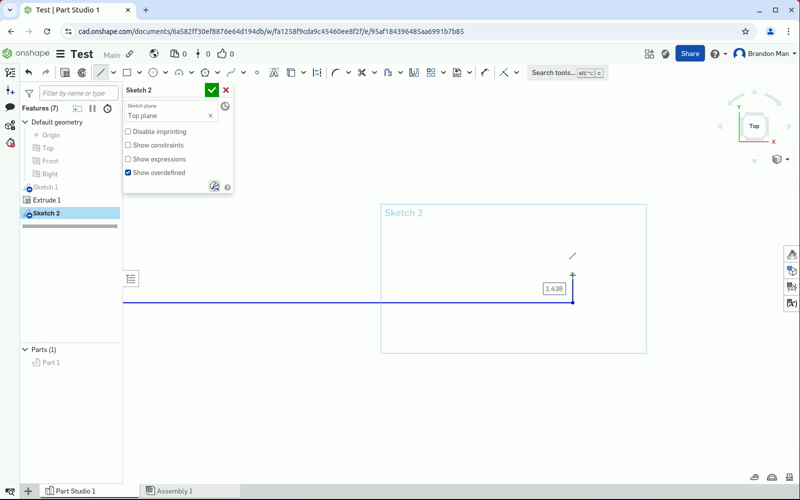
scroll(-6)
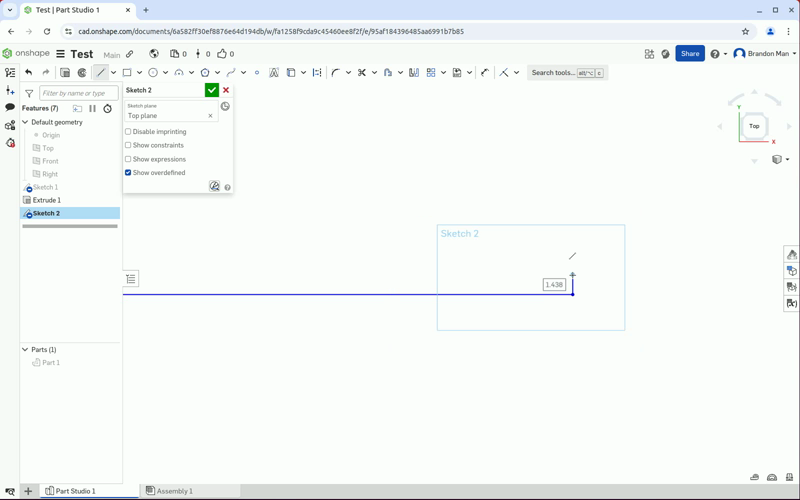
scroll(-6)
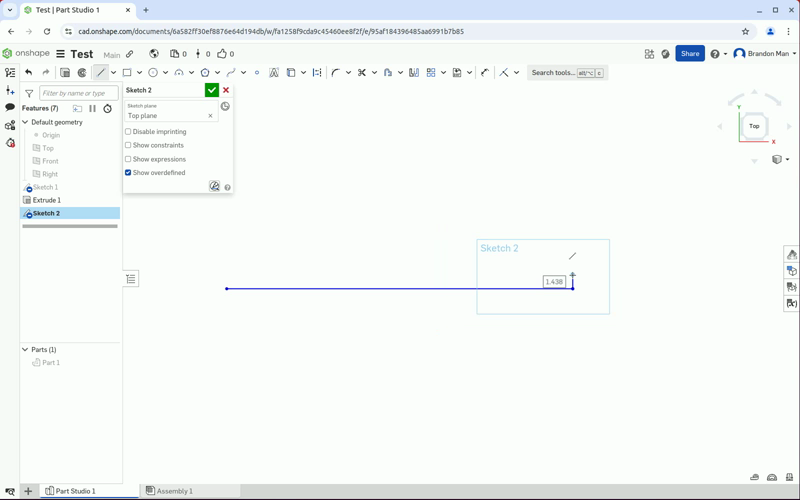
scroll(-6)
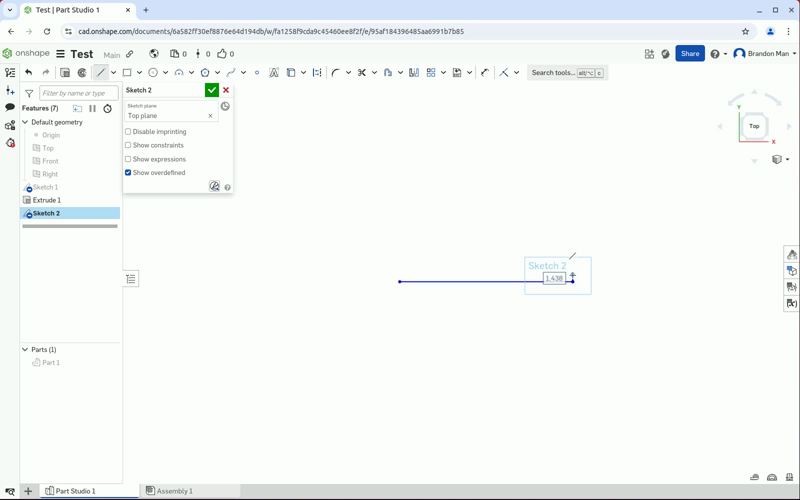
key_up(shift)
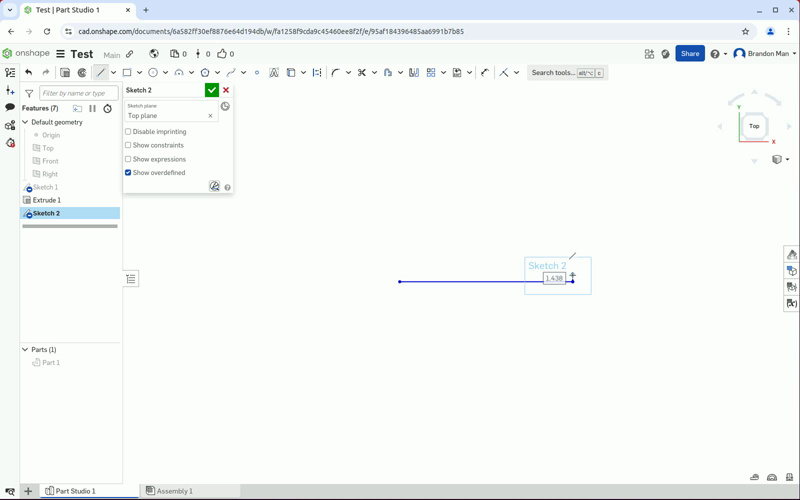
key_down(shift)
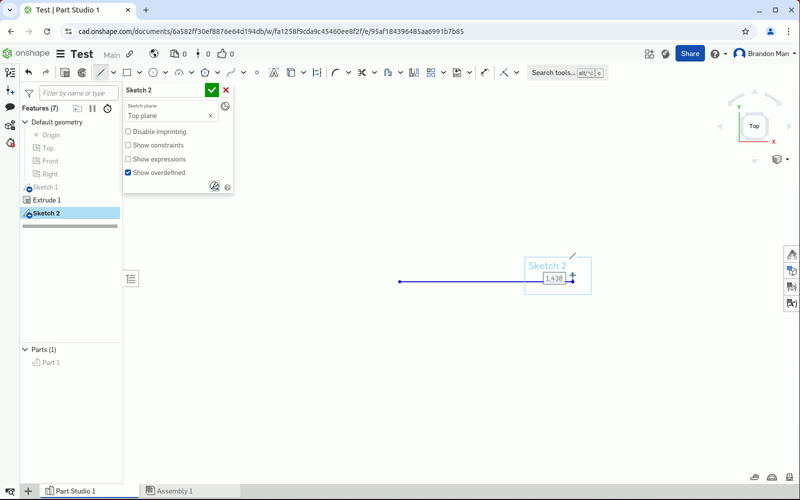
mouse_move(399, 274)
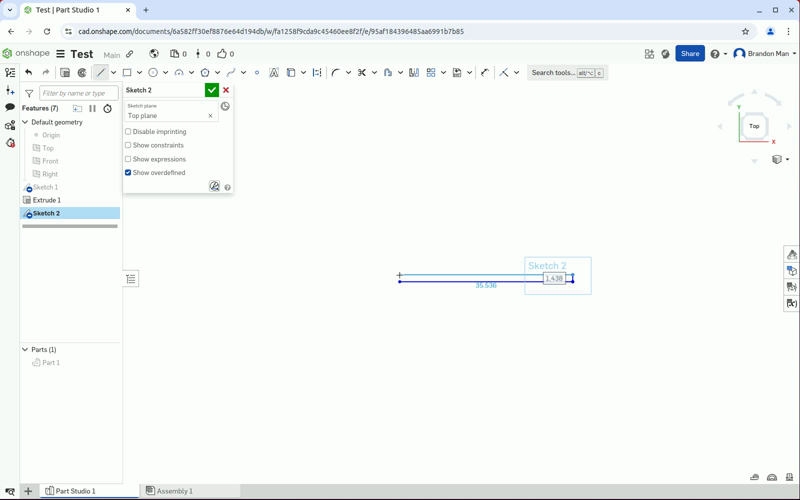
click(399, 274)
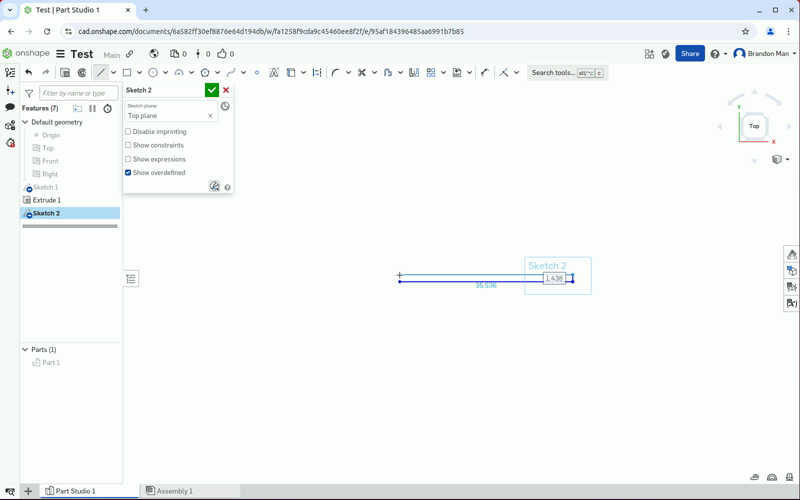
key_up(shift)
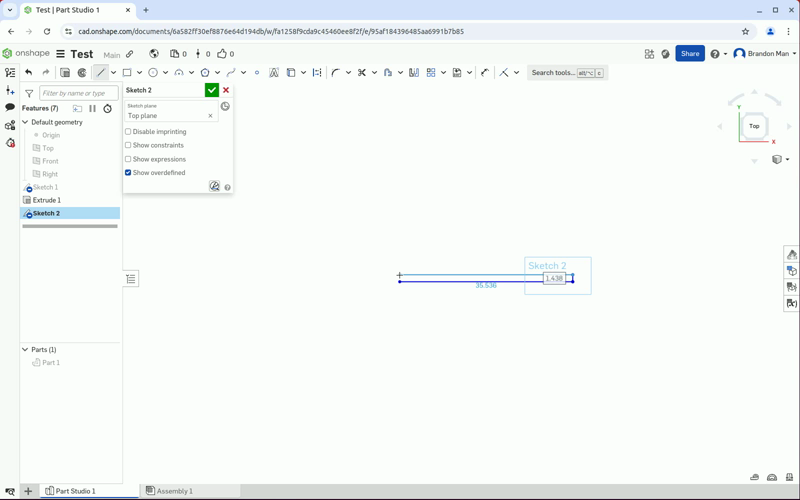
mouse_move(429, 274)
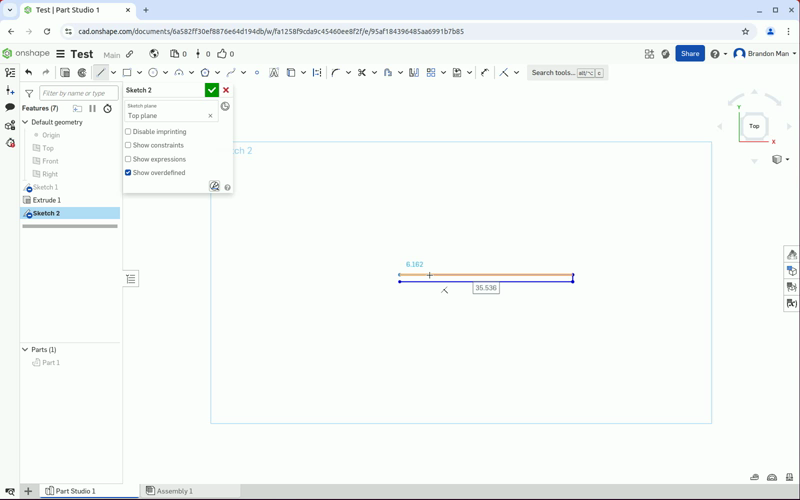
key_down(shift)
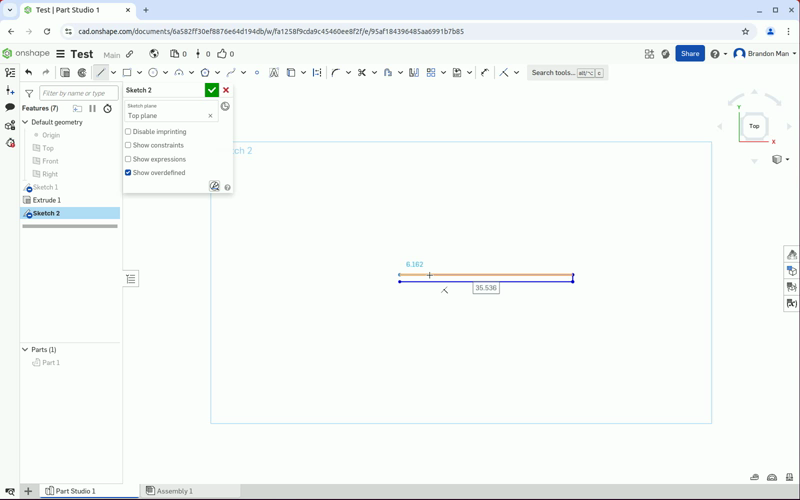
mouse_move(399, 281)
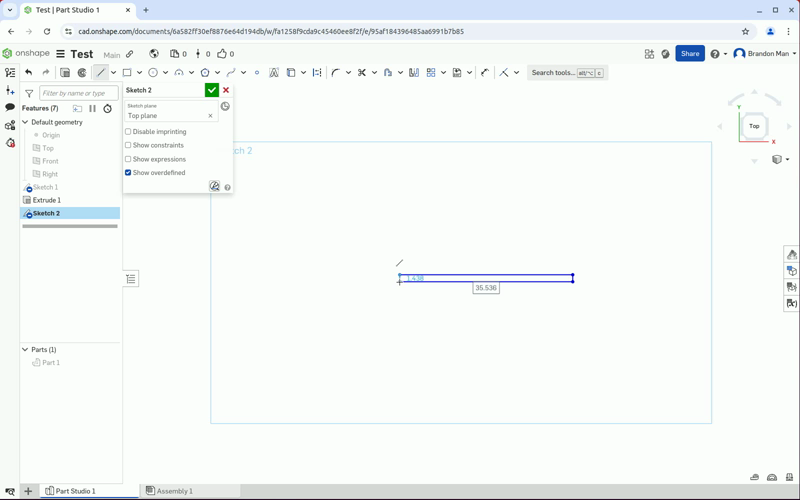
scroll(6)
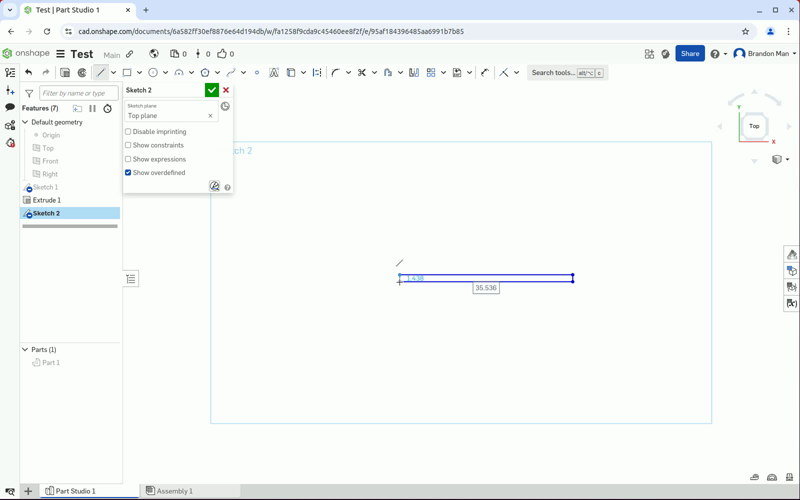
scroll(6)
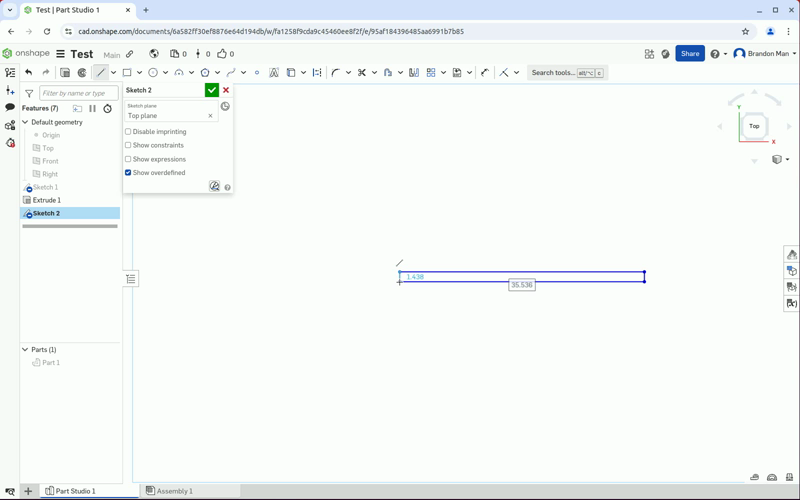
scroll(6)
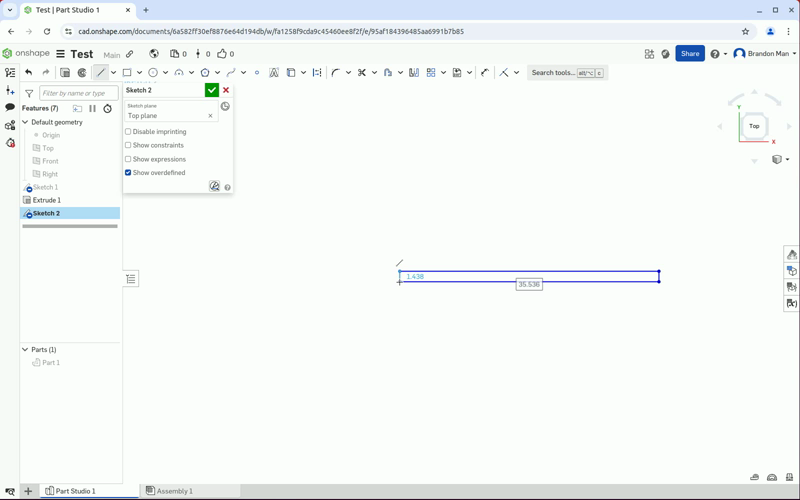
scroll(6)
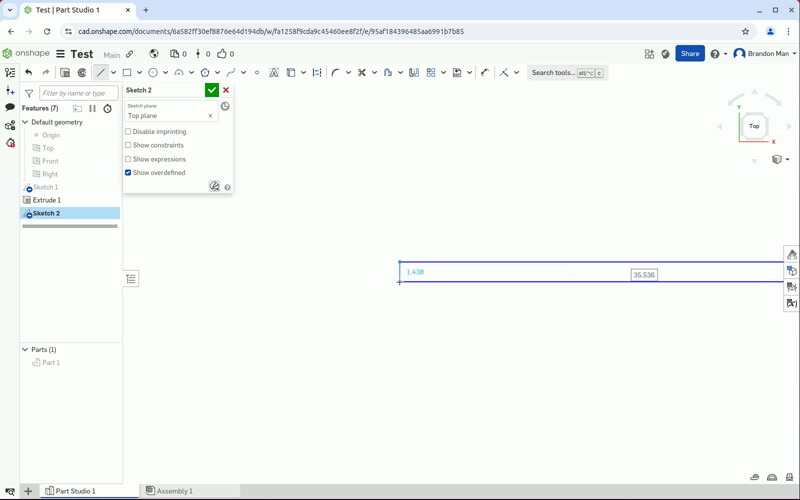
scroll(6)
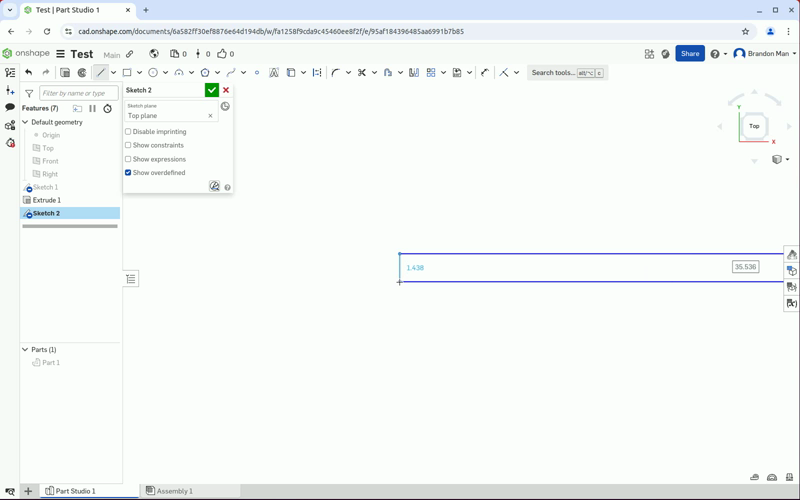
scroll(6)
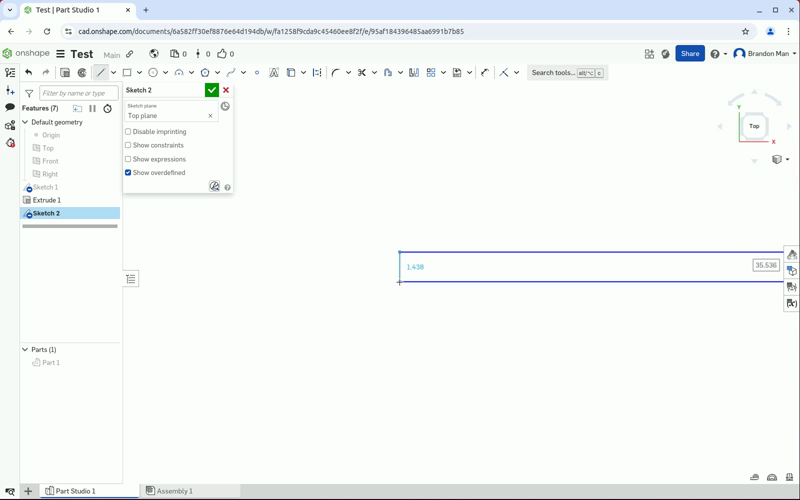
scroll(6)
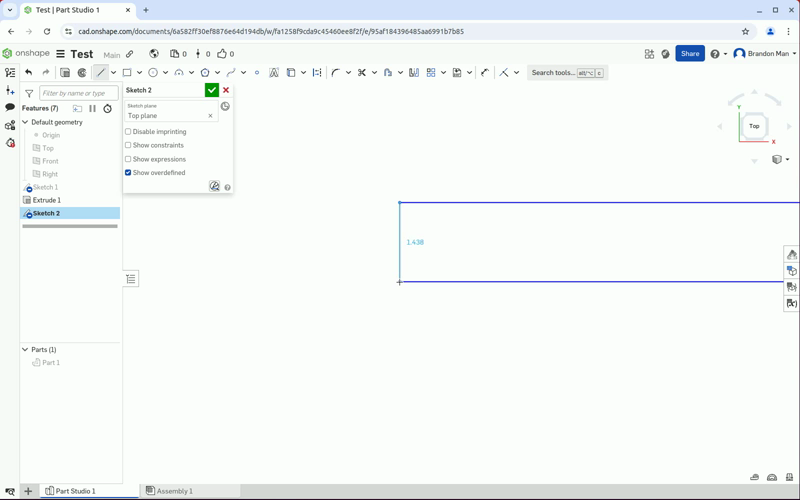
key_up(shift)
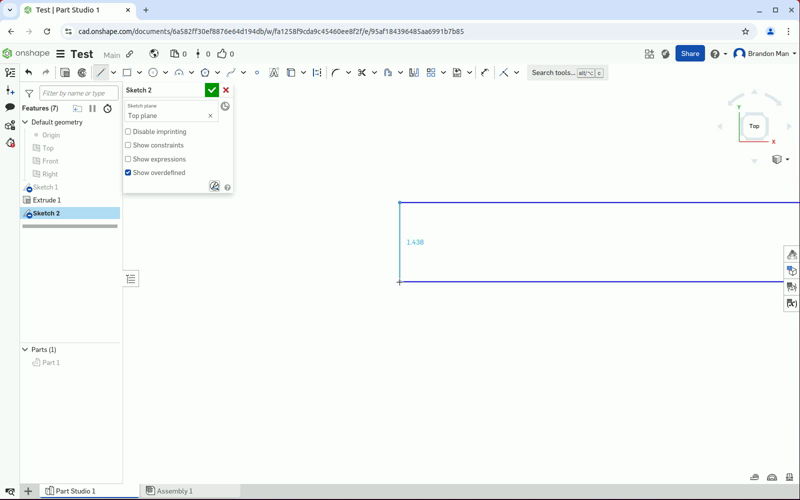
click(399, 281)
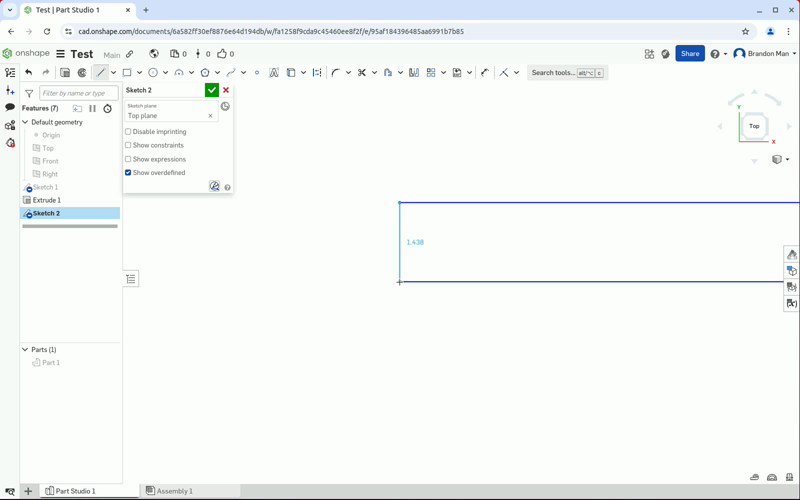
scroll(-6)
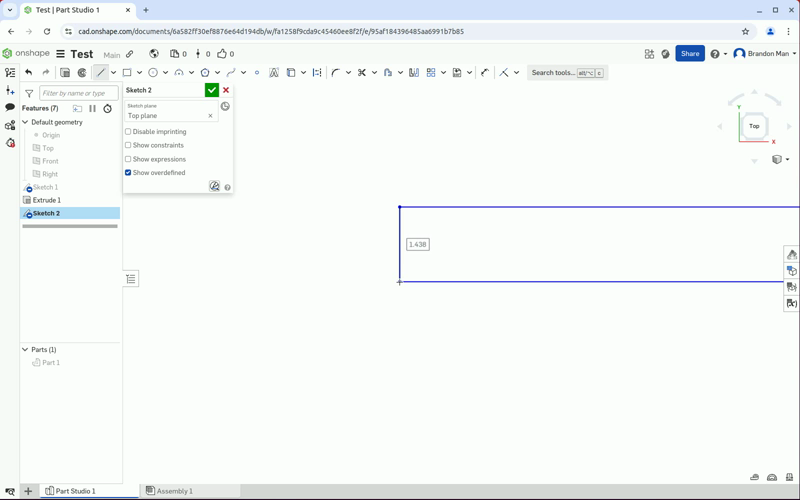
scroll(-6)
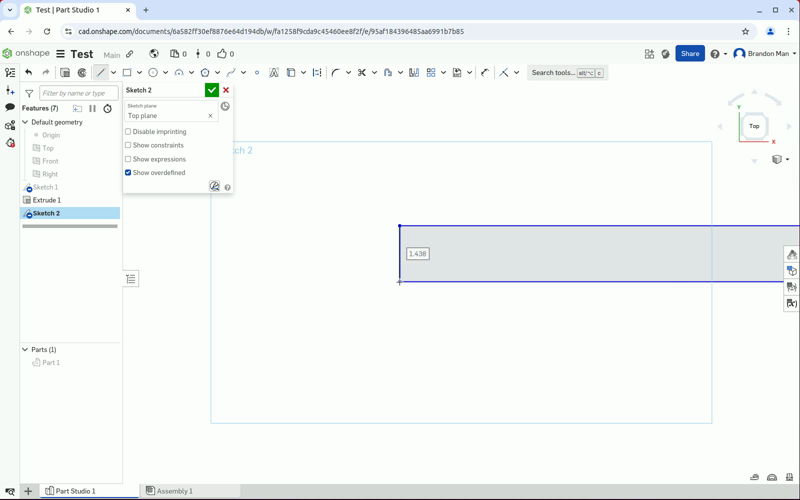
scroll(-6)
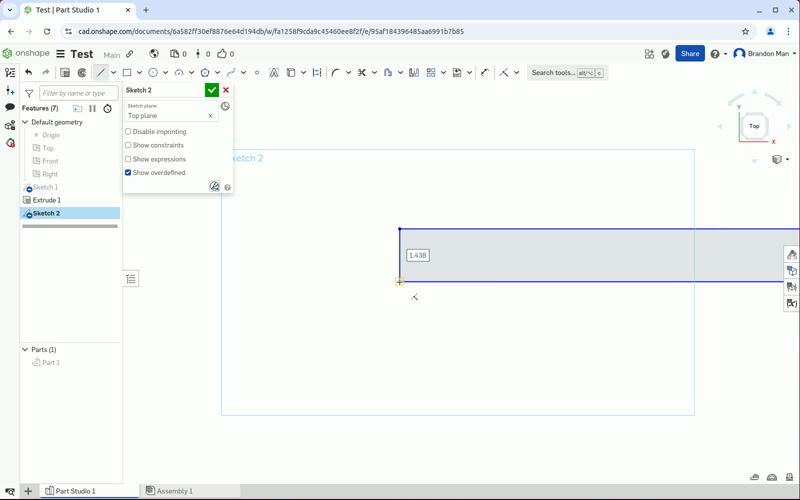
scroll(-6)
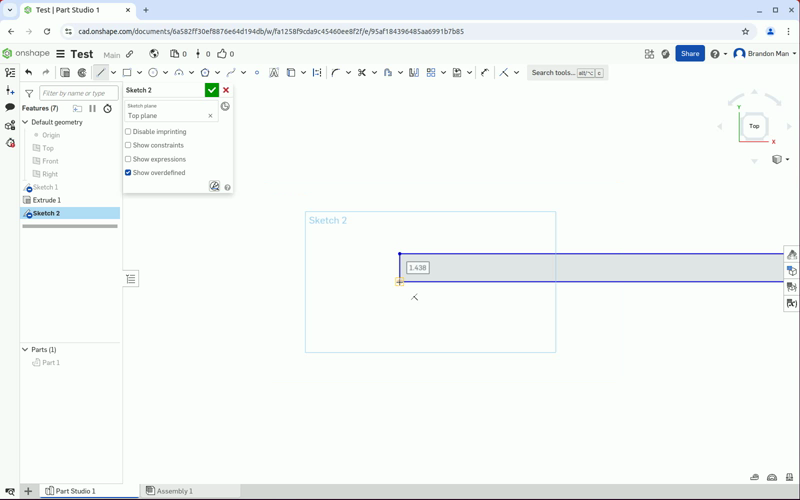
scroll(-6)
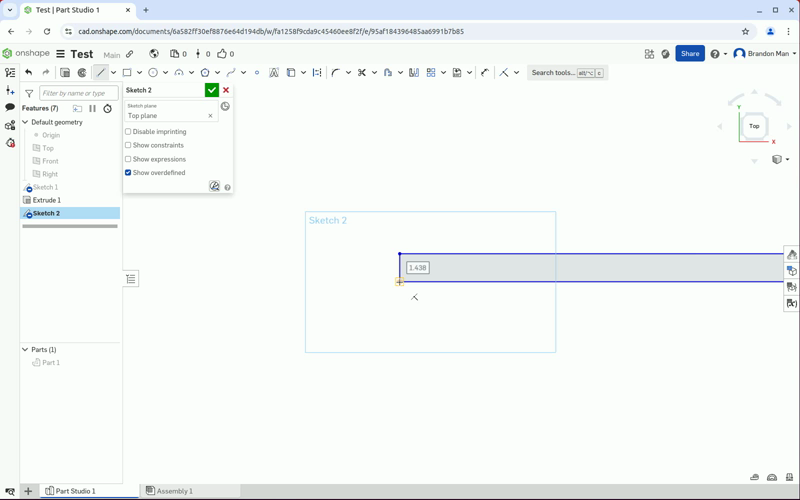
scroll(-6)
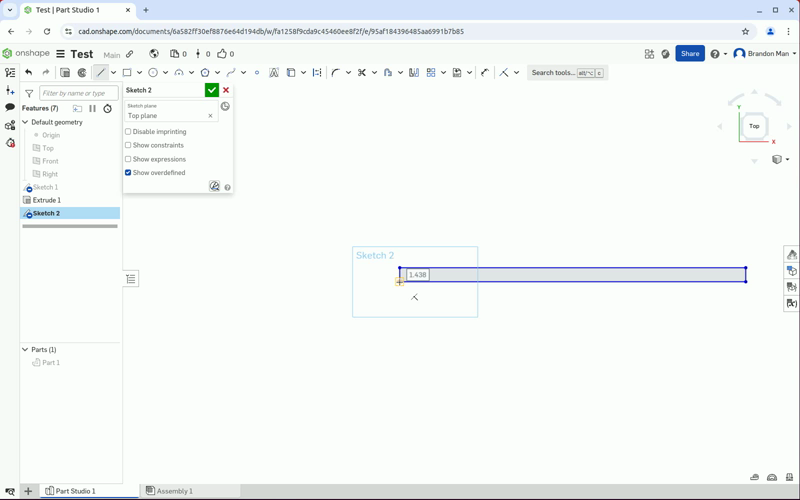
scroll(-6)
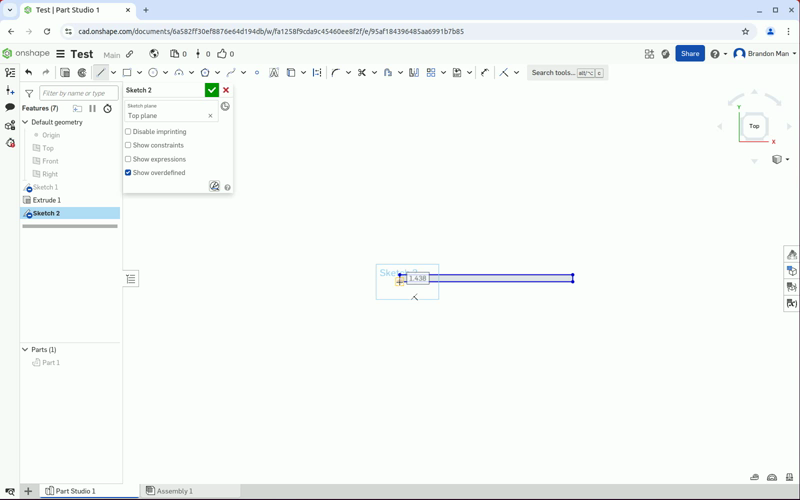
key(esc)
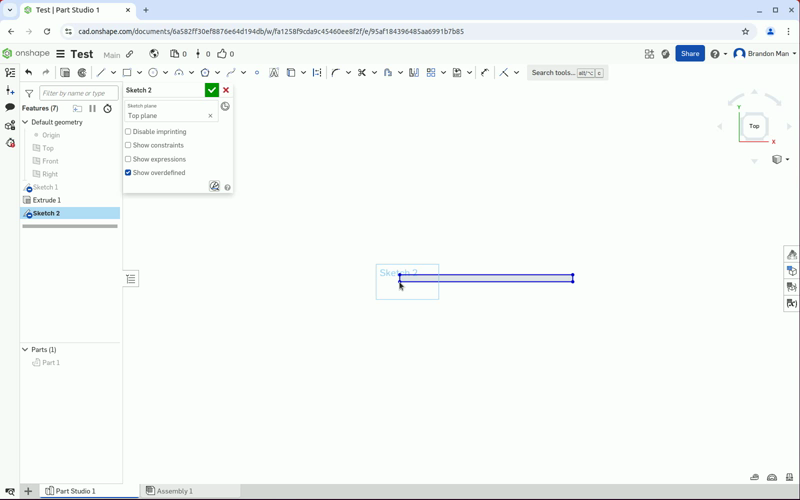
mouse_move(482, 276)
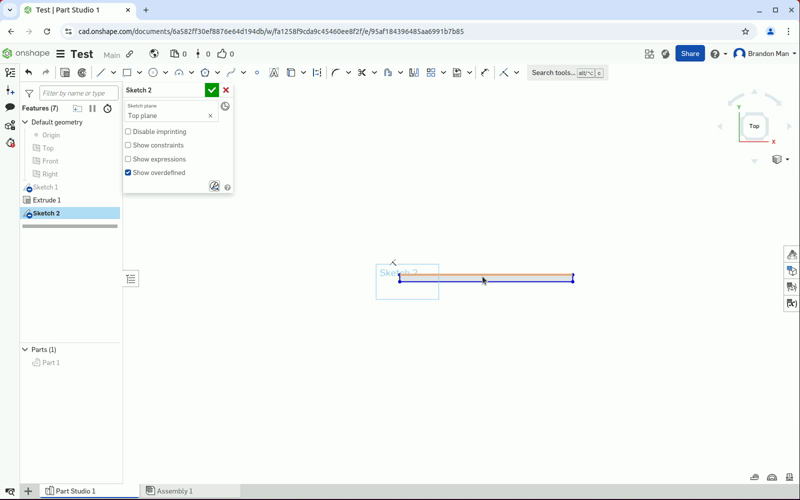
scroll(6)
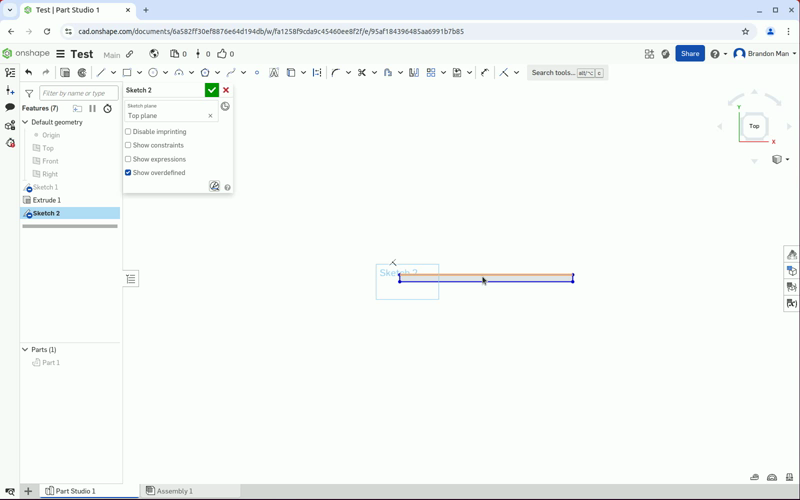
scroll(6)
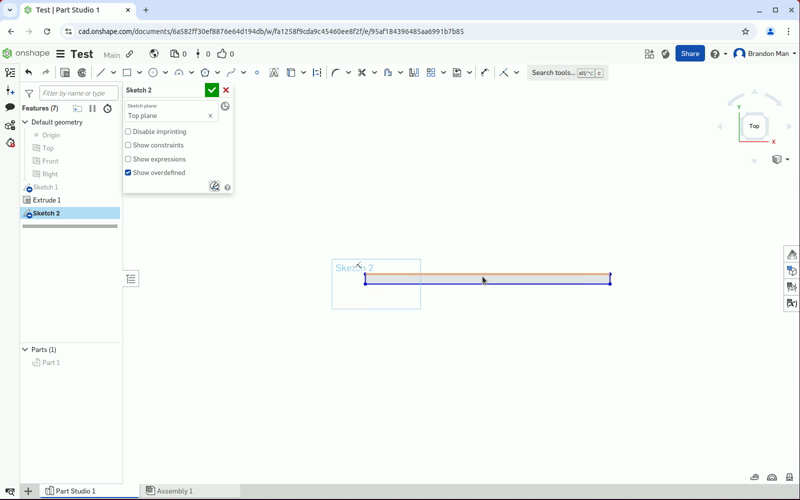
scroll(6)
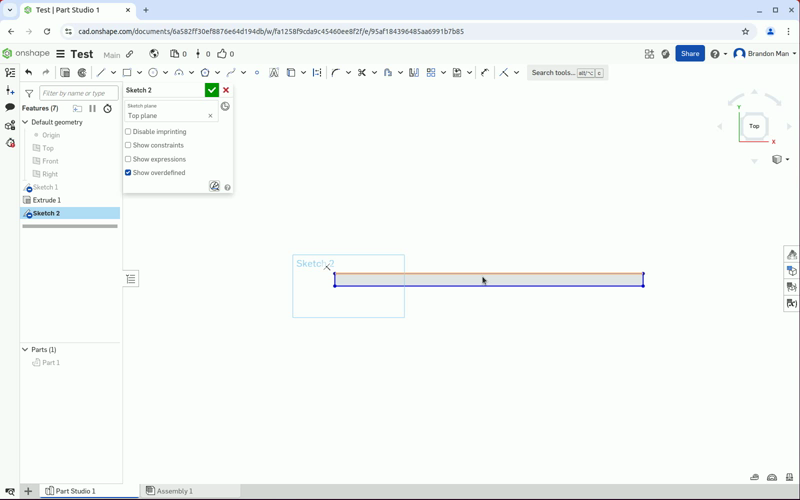
scroll(6)
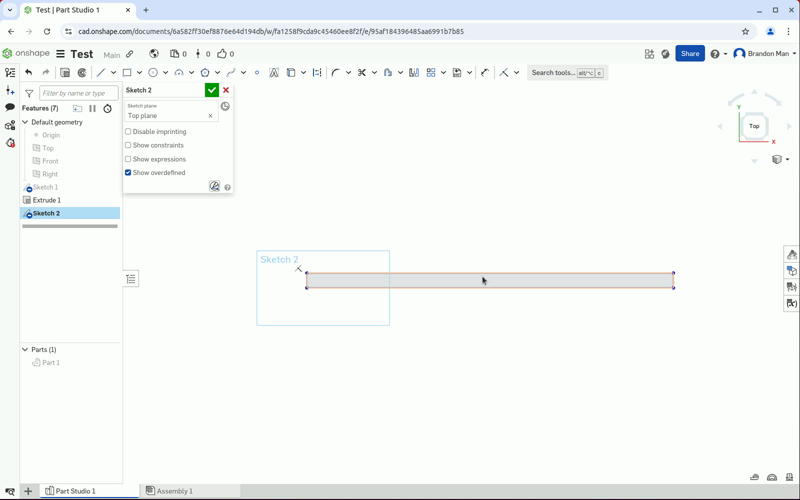
scroll(6)
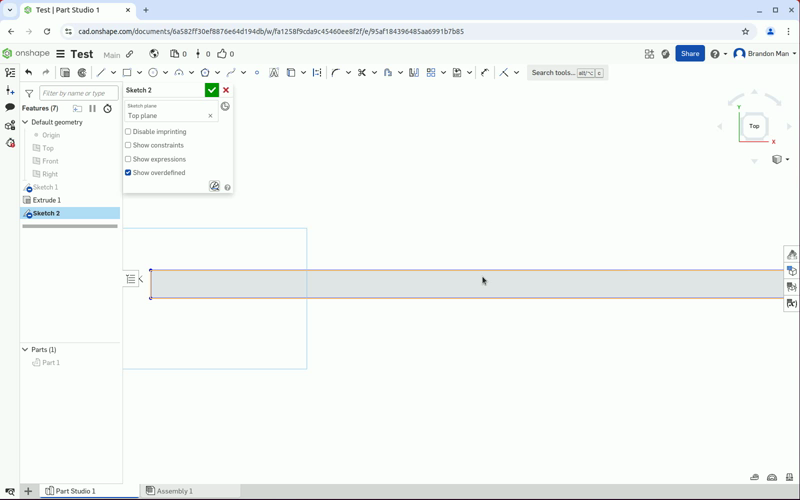
scroll(6)
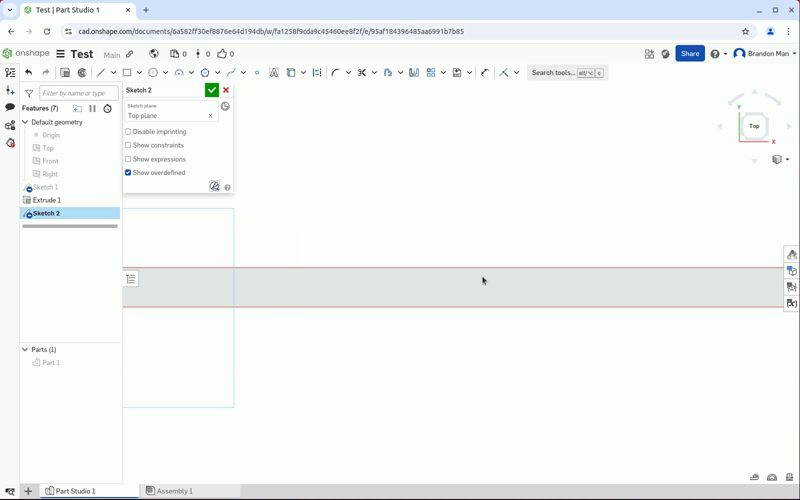
scroll(6)
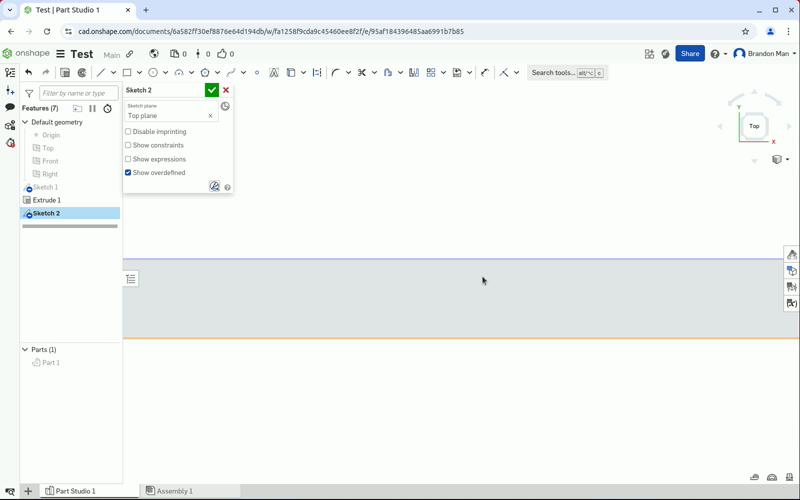
click(482, 276)
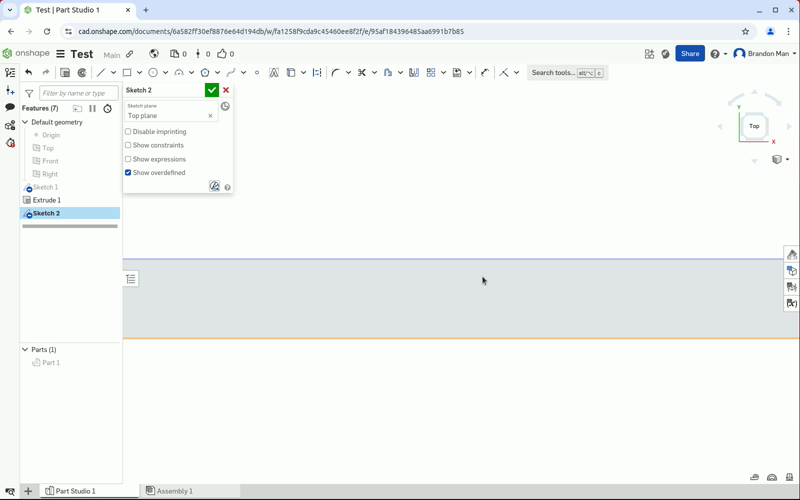
scroll(-6)
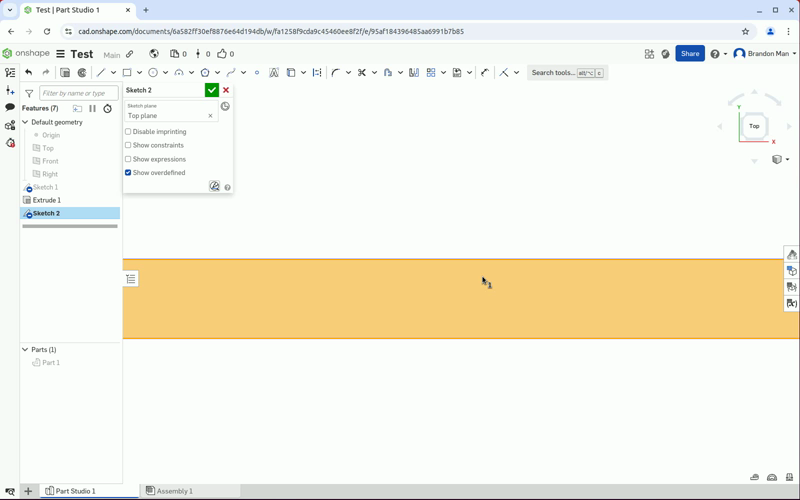
scroll(-6)
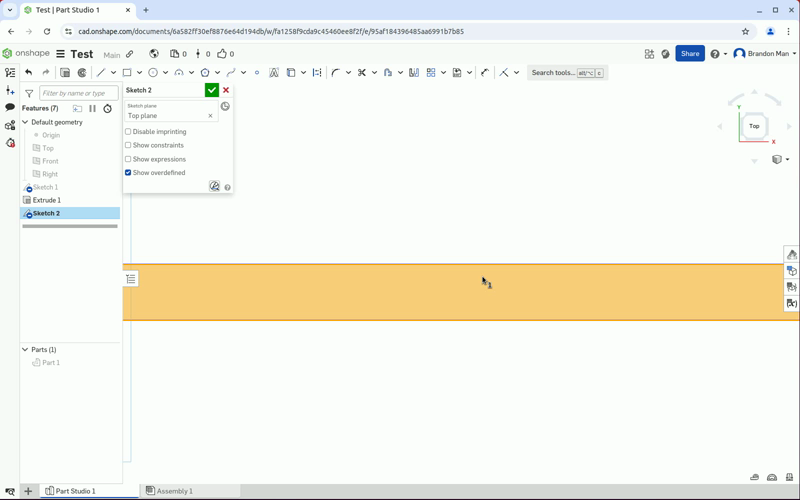
scroll(-6)
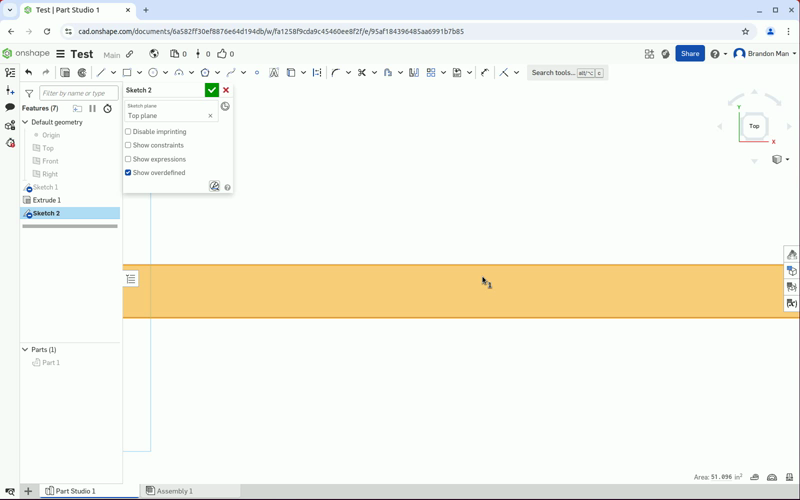
scroll(-6)
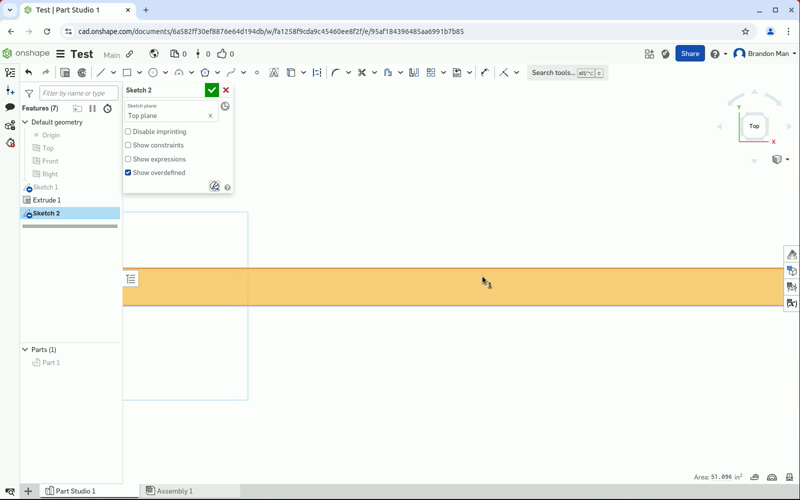
scroll(-6)
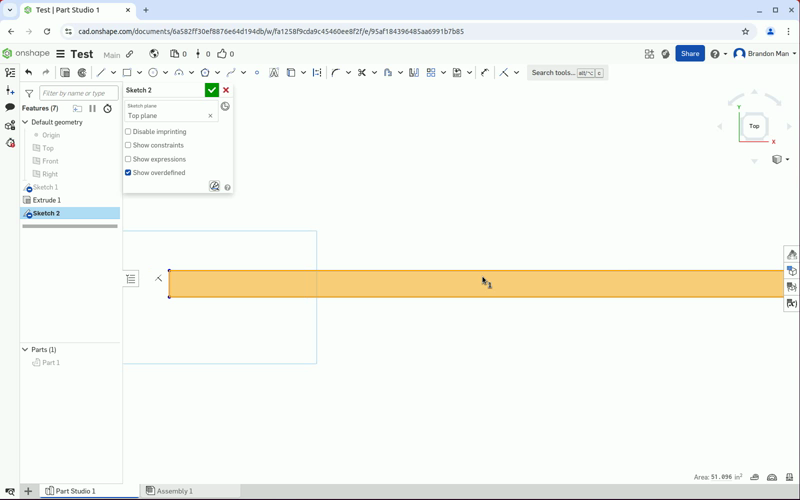
scroll(-6)
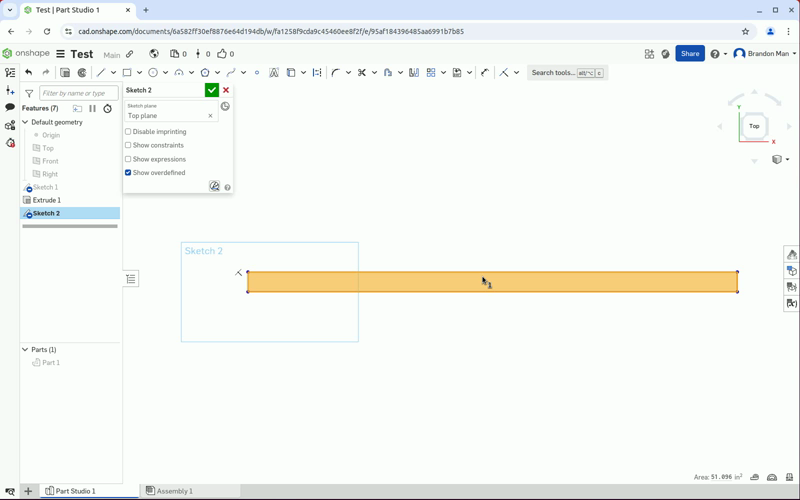
scroll(-6)
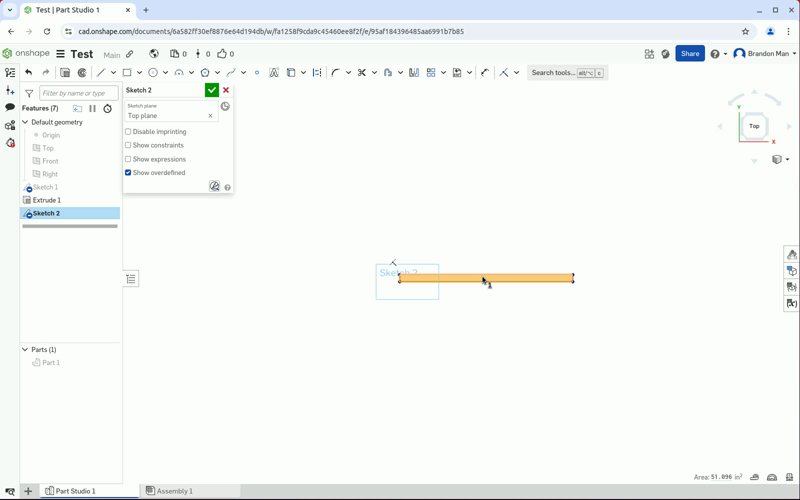
mouse_move(73, 352)
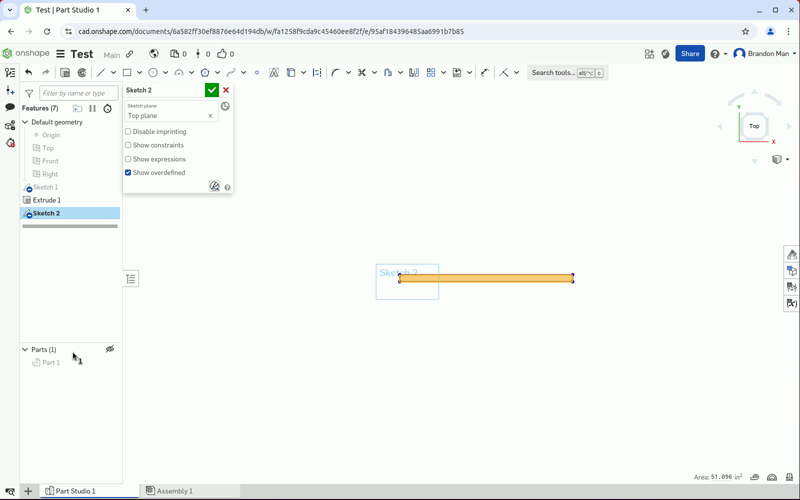
key(shift+y)
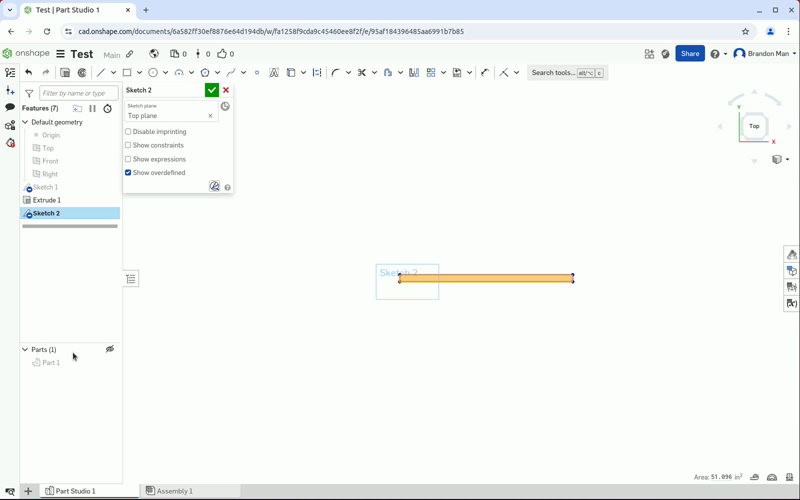
key(shift+e)
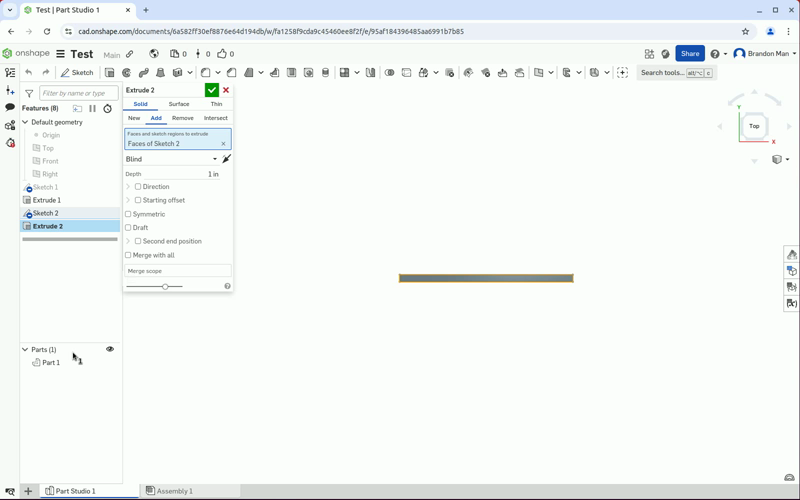
mouse_move(143, 106)
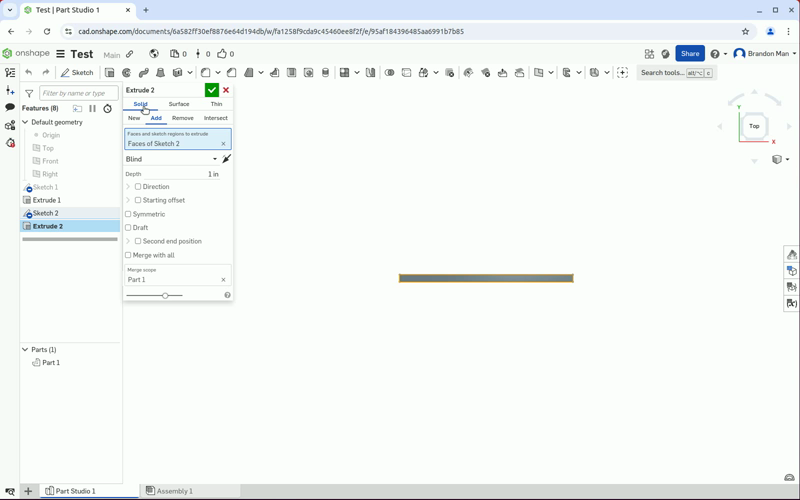
click(143, 106)
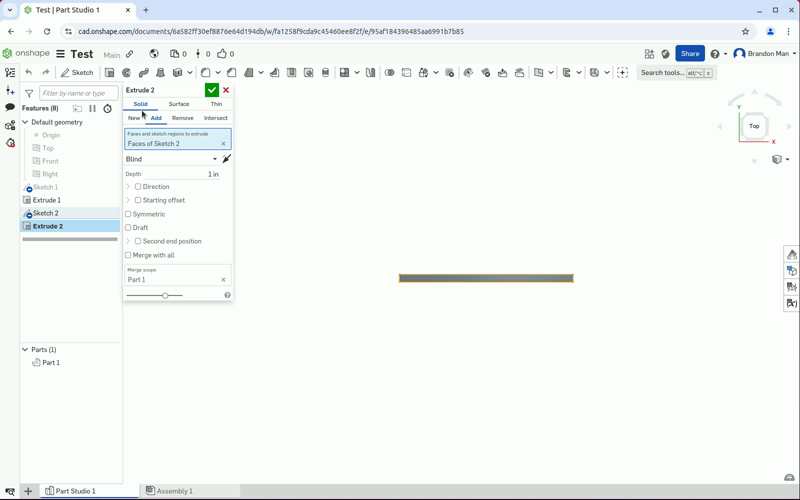
mouse_move(137, 120)
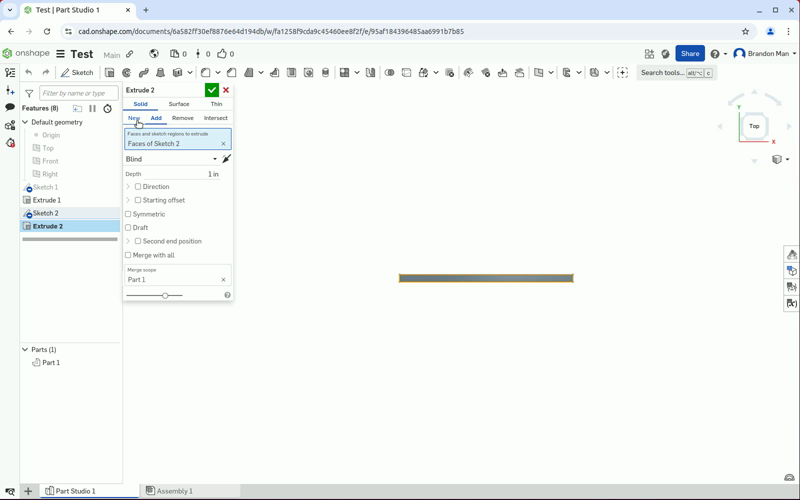
click(137, 120)
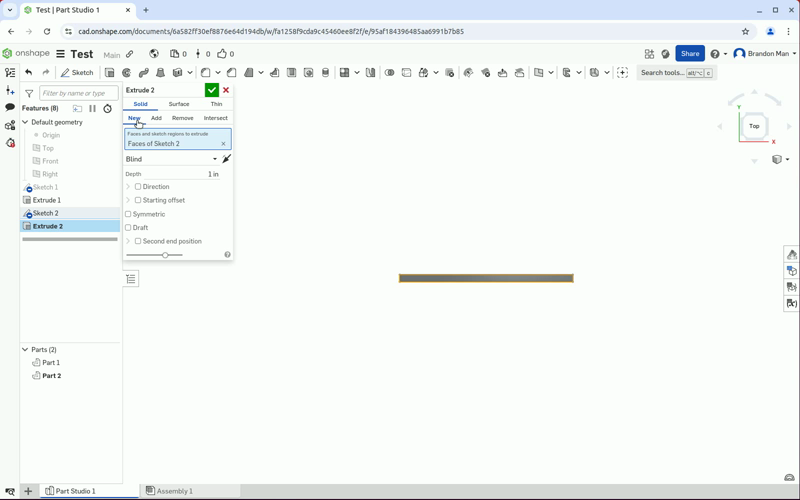
key(tab, 4)
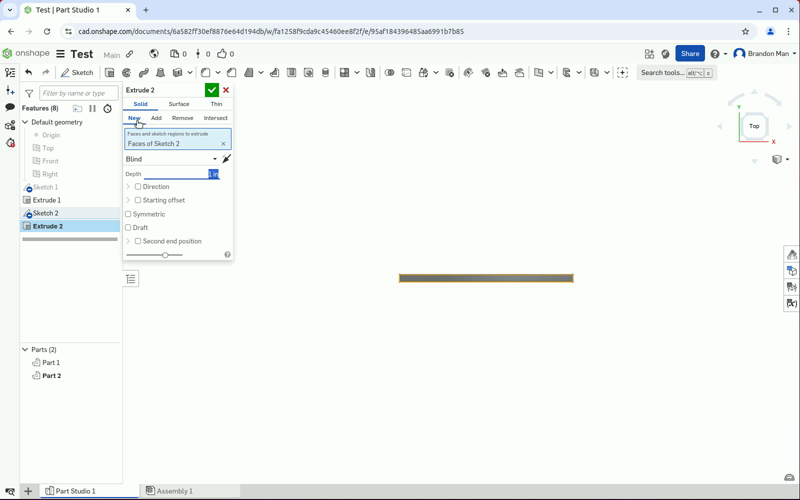
text(0.722)
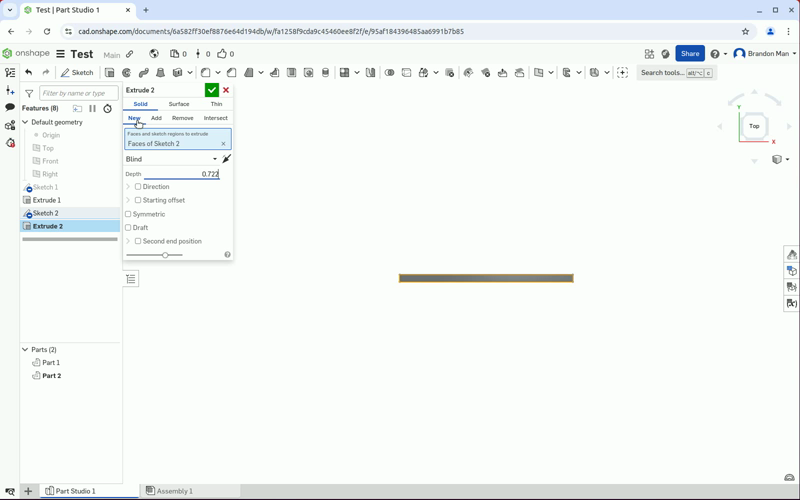
key(enter)
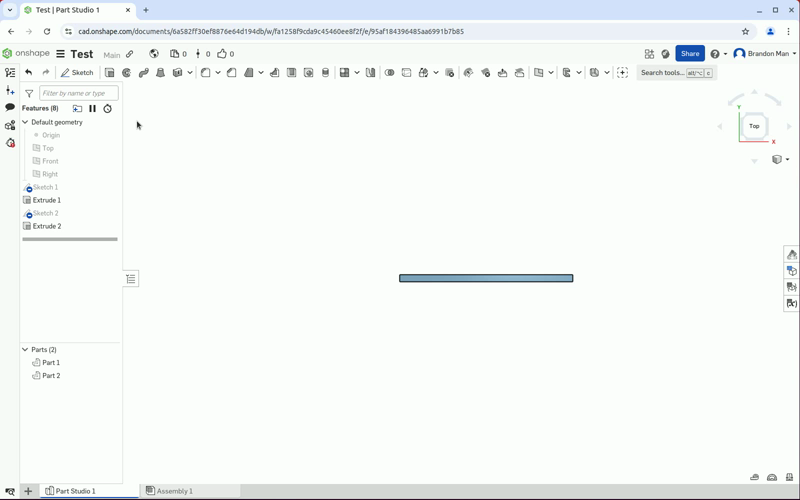
key(shift+h)
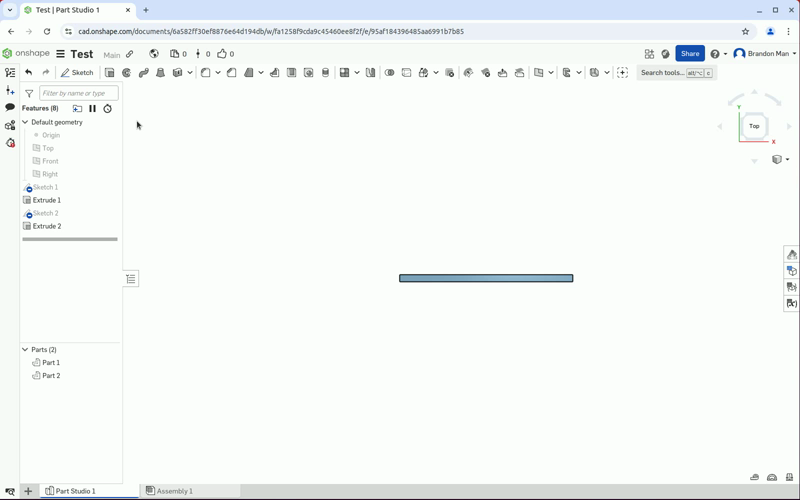
key(shift+h)
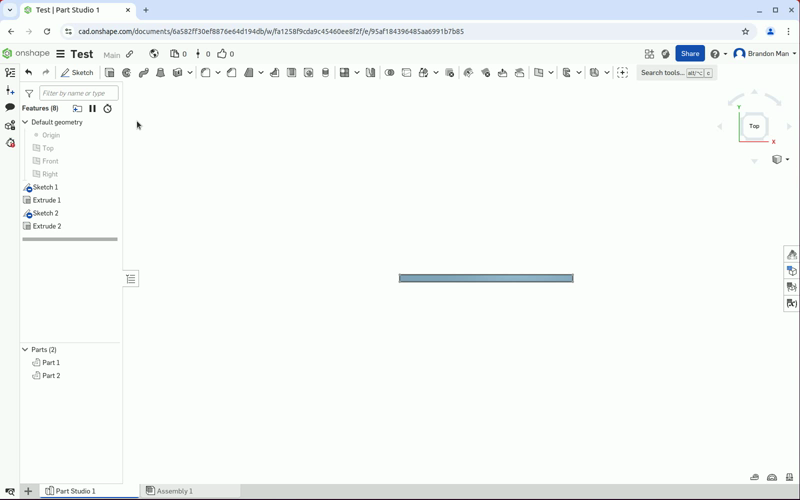
key(shift+7)
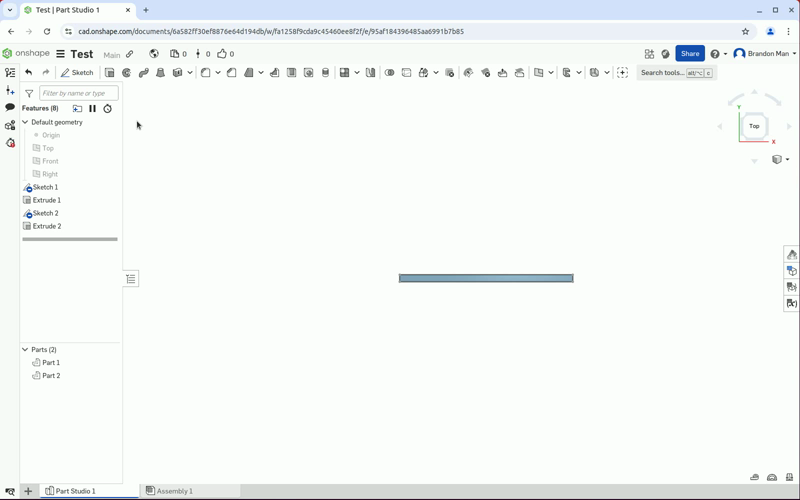
key(up, 3)
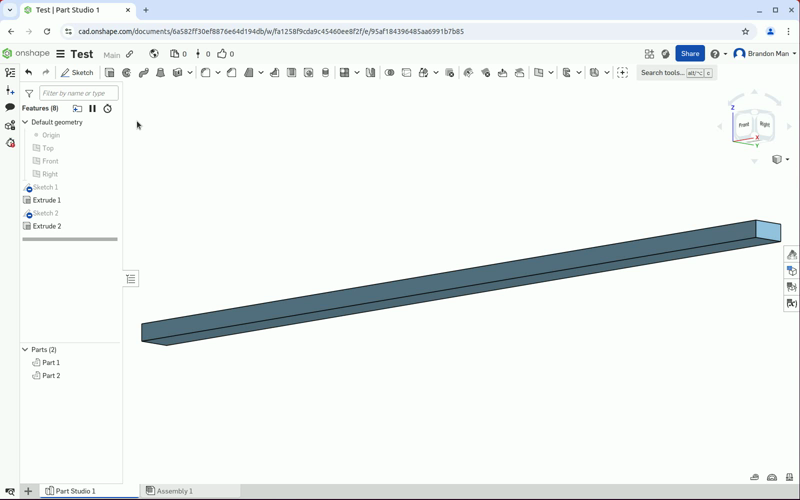
key(left, 3)
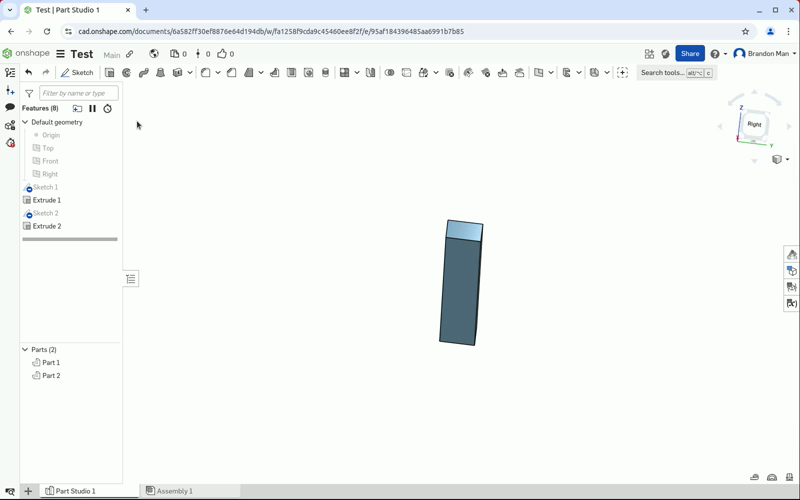
key(right, 3)
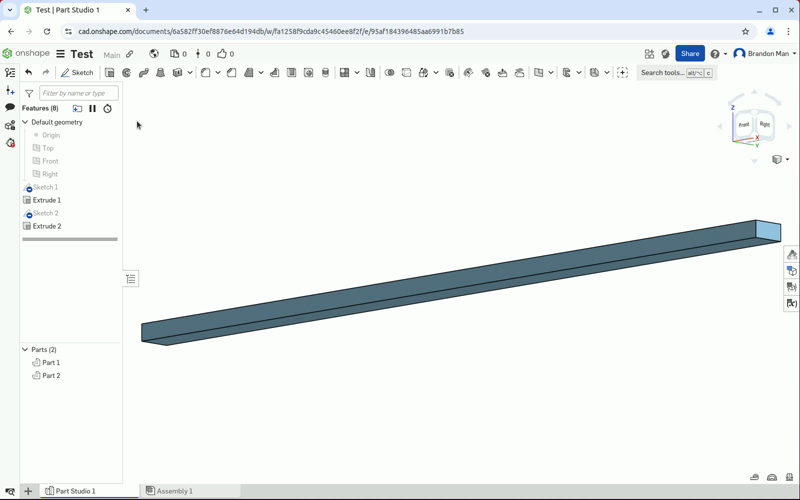
key(down, 3)
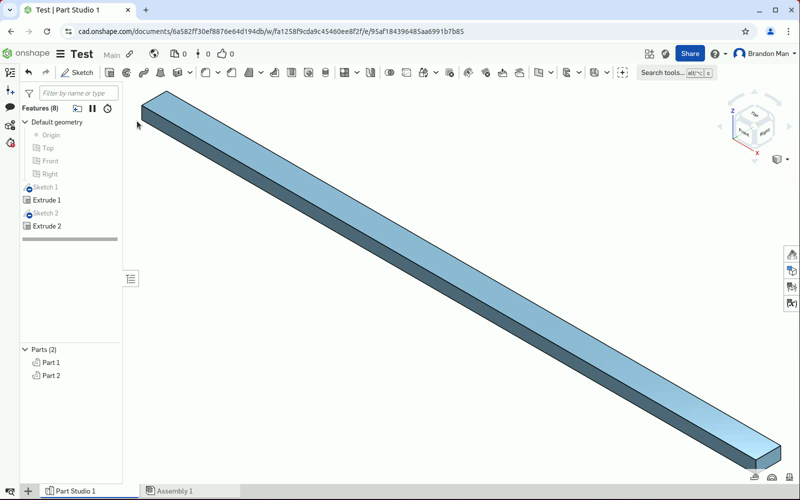
mouse_move(73, 189)
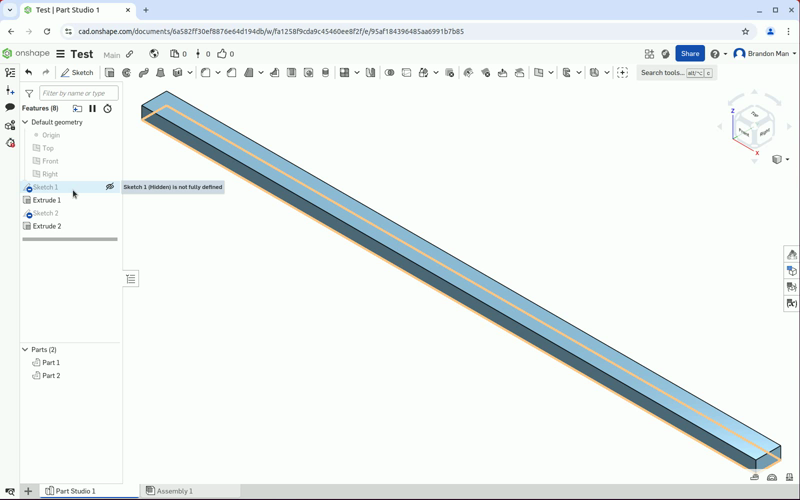
click(73, 189)